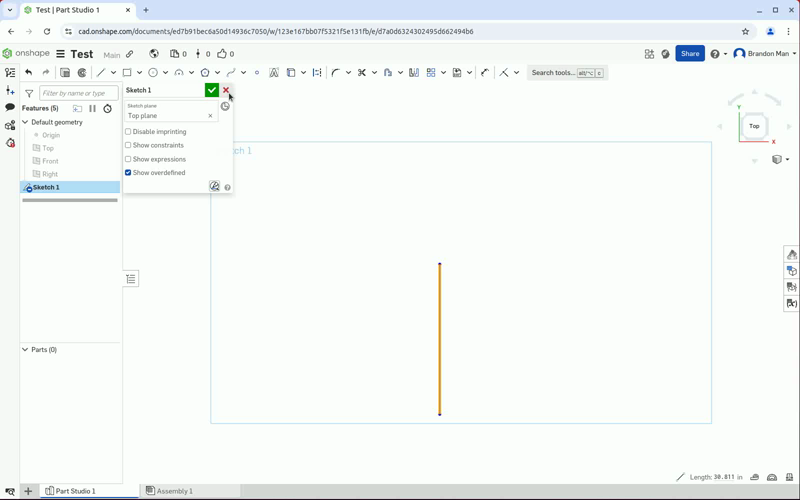
key(shift+h)
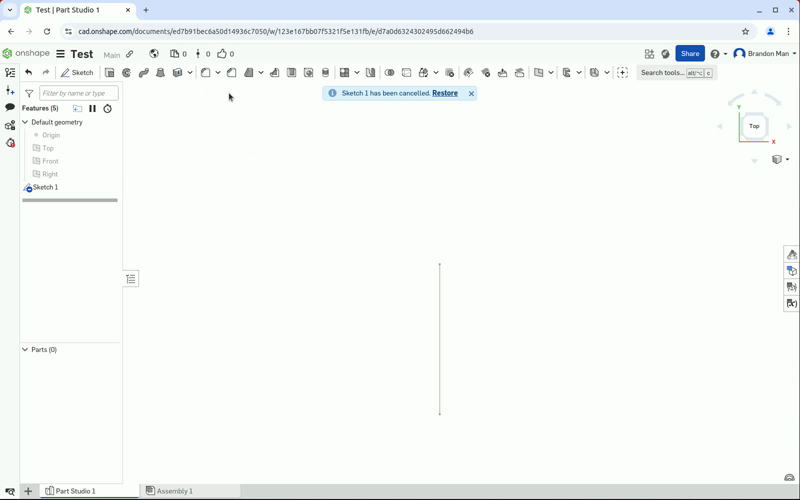
key(shift+s)
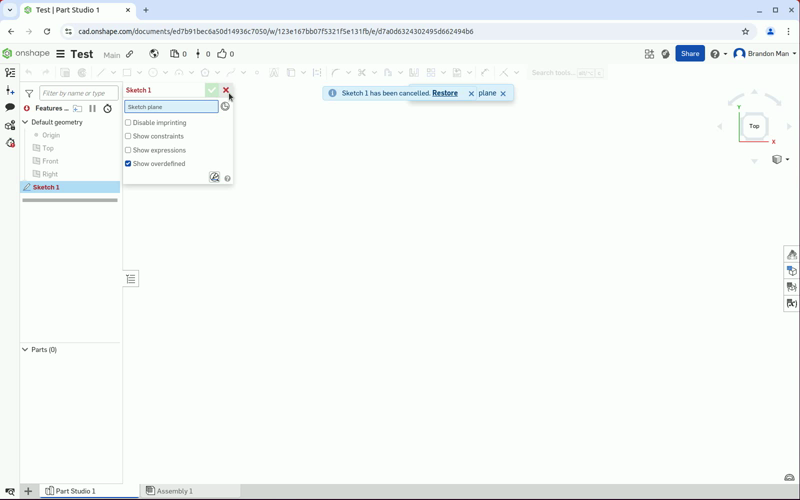
mouse_move(73, 150)
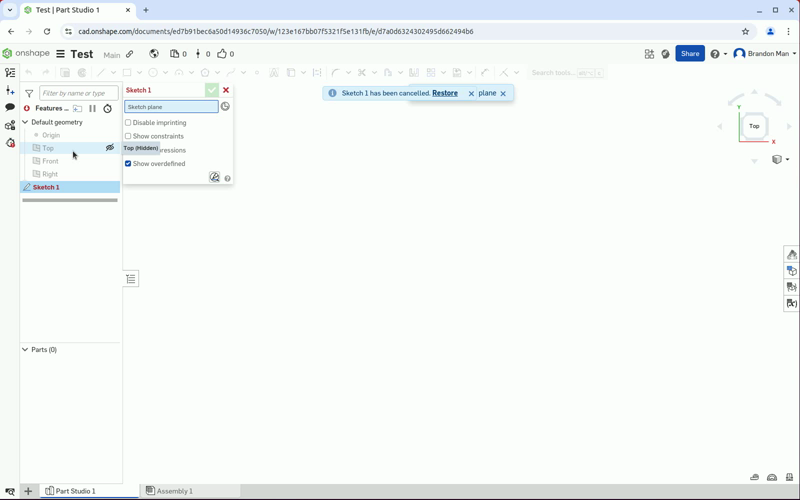
click(73, 150)
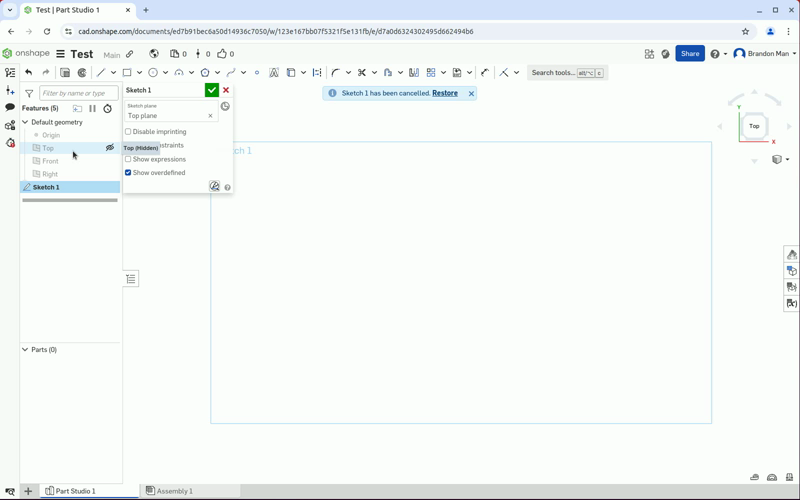
mouse_move(73, 352)
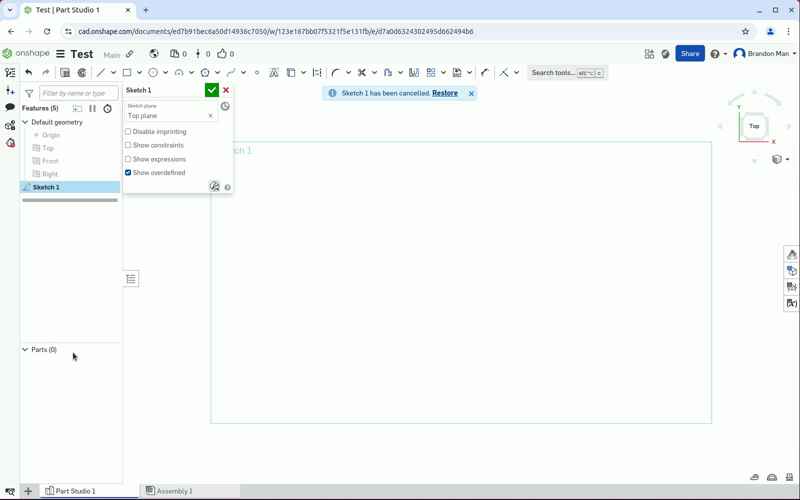
key(y)
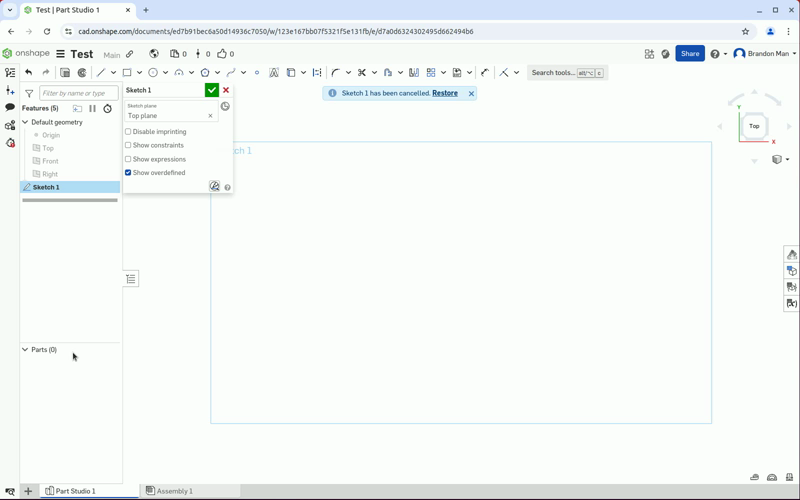
key(c)
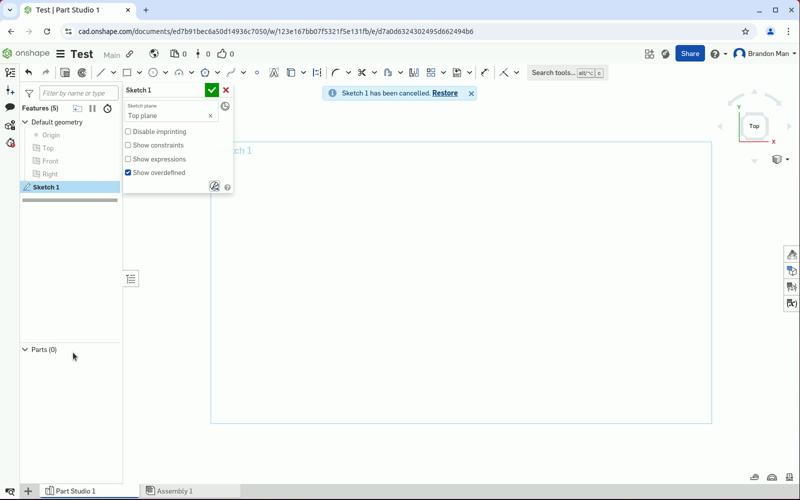
key_down(shift)
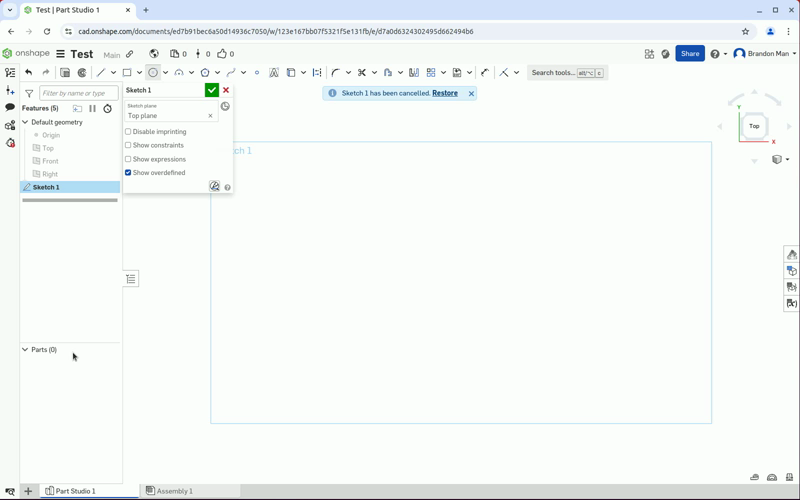
mouse_move(393, 215)
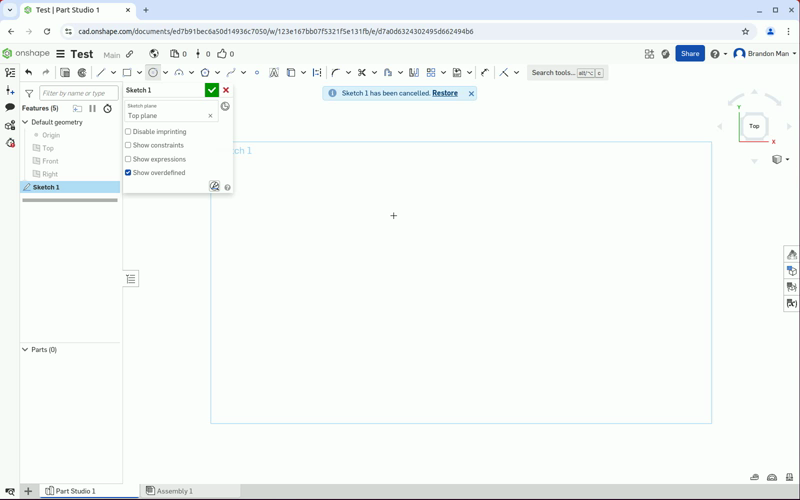
click(393, 215)
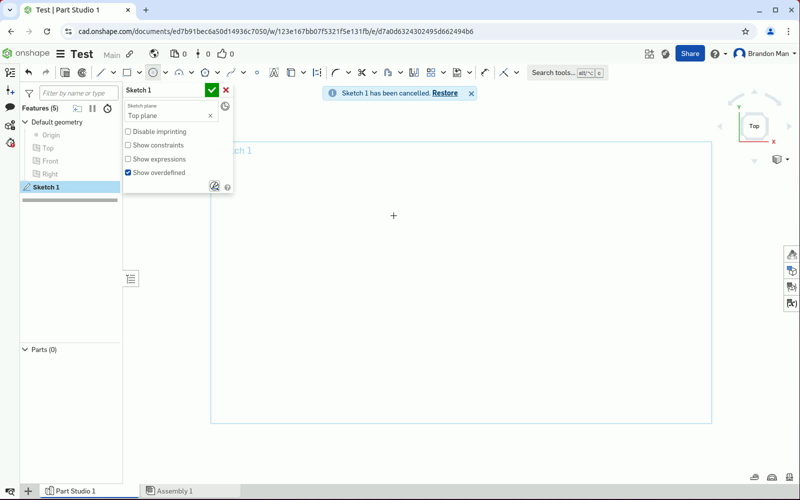
key_up(shift)
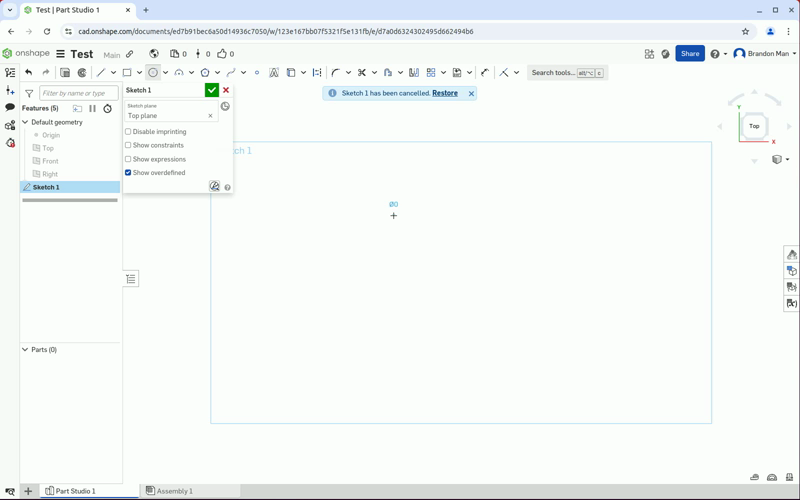
mouse_move(438, 215)
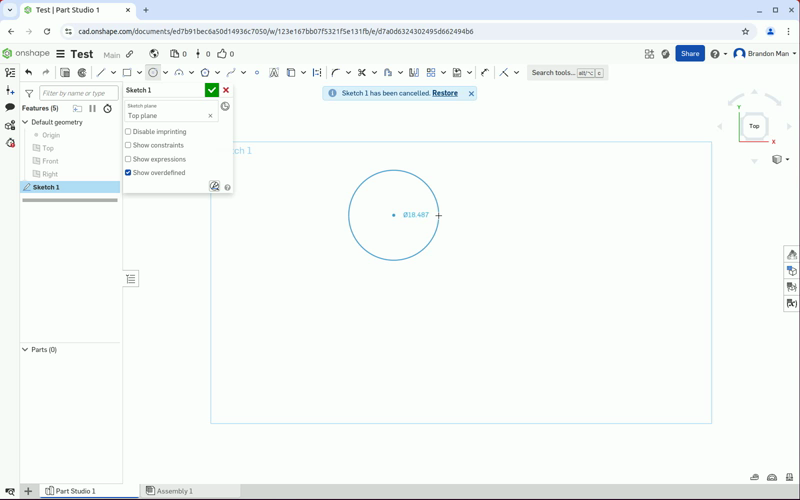
click(438, 215)
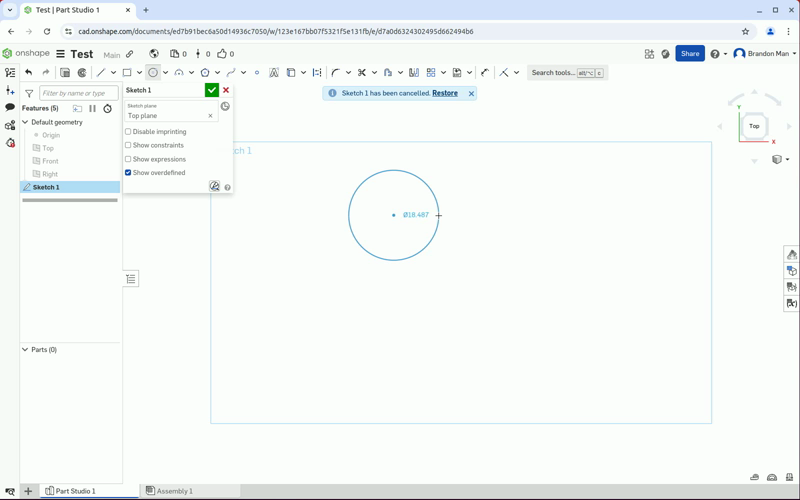
key(esc)
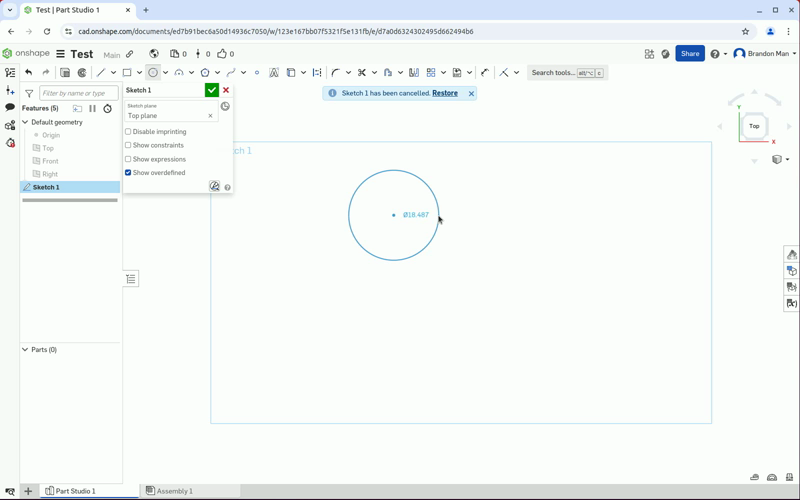
key(c)
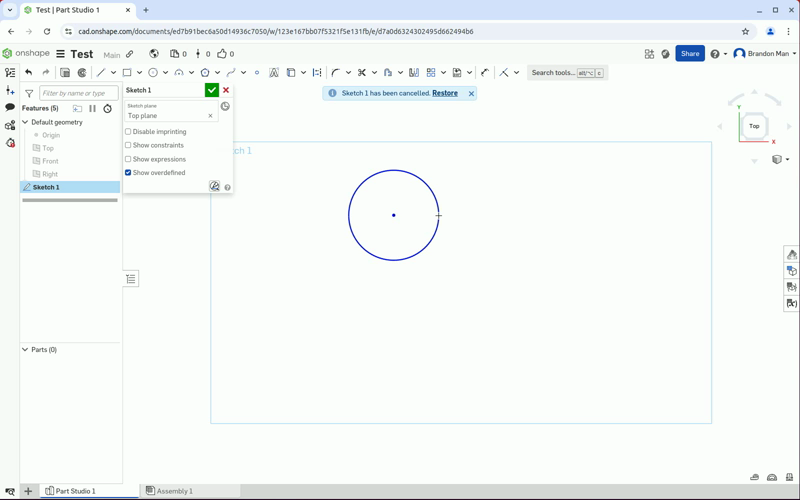
key_down(shift)
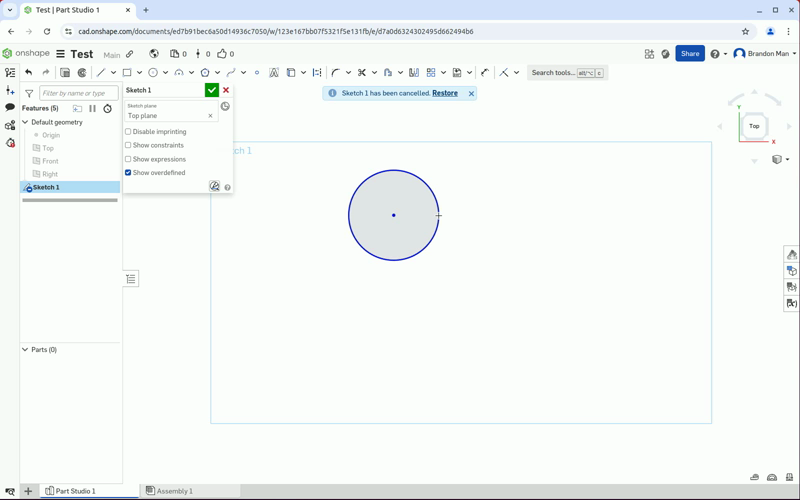
mouse_move(393, 215)
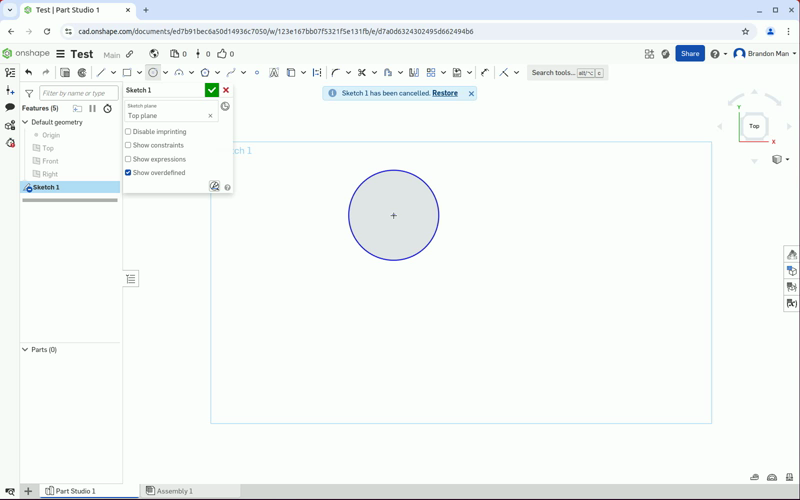
click(393, 215)
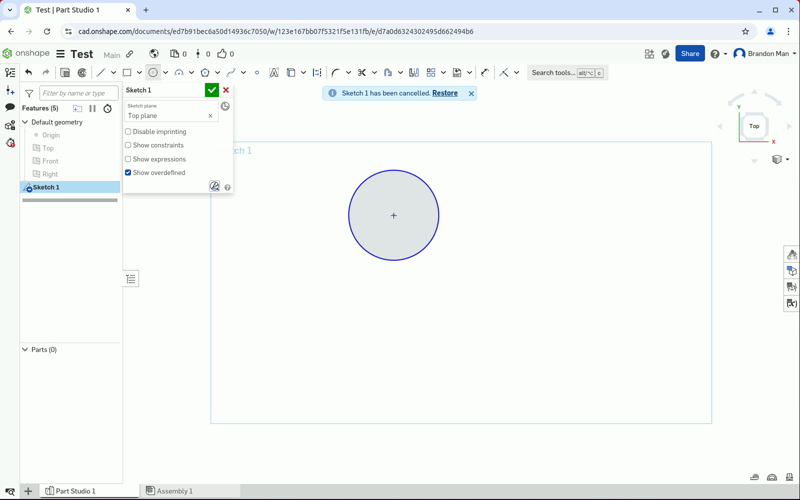
key_up(shift)
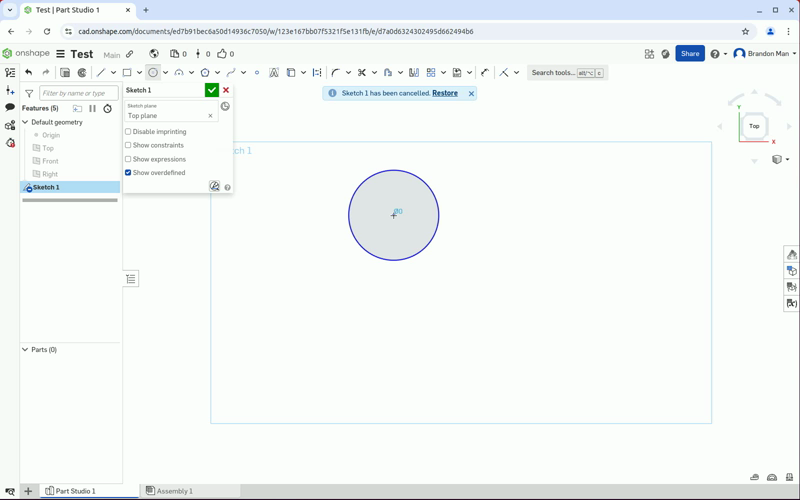
mouse_move(417, 215)
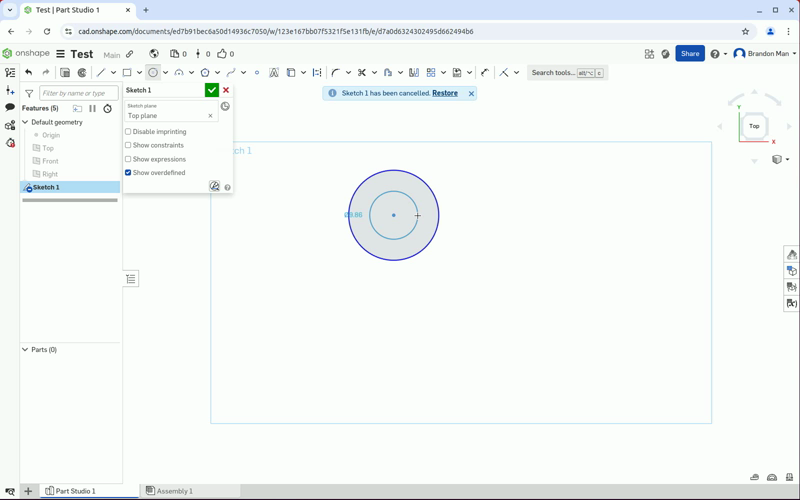
click(417, 215)
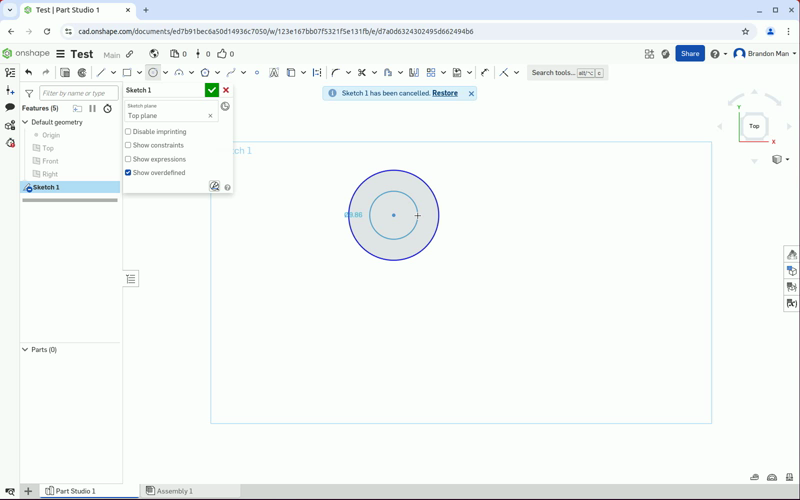
key(esc)
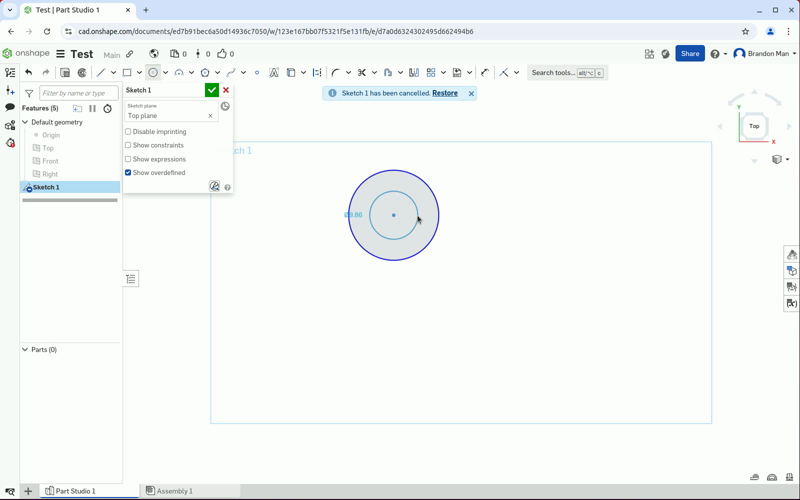
mouse_move(360, 192)
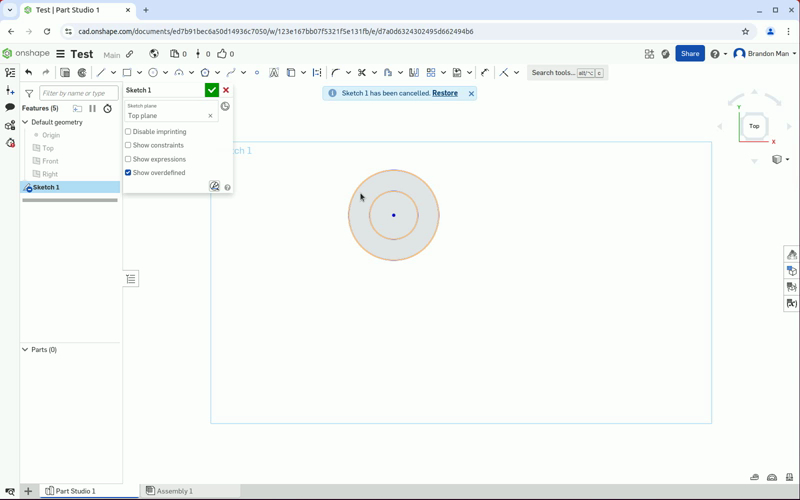
click(360, 192)
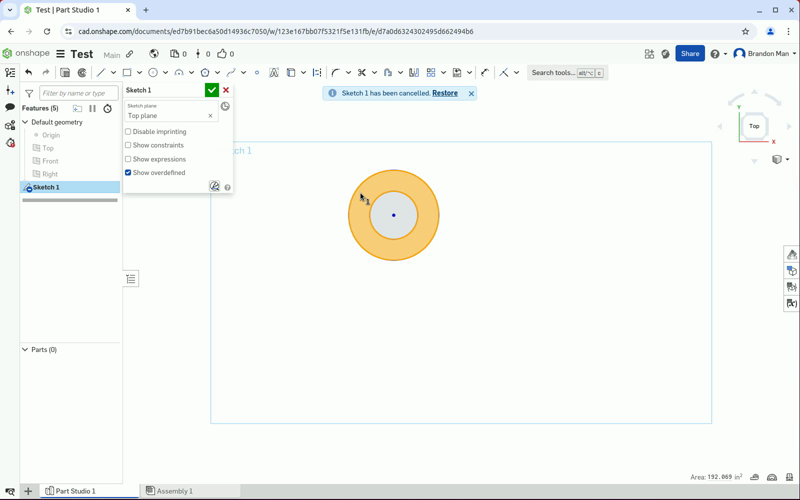
mouse_move(73, 352)
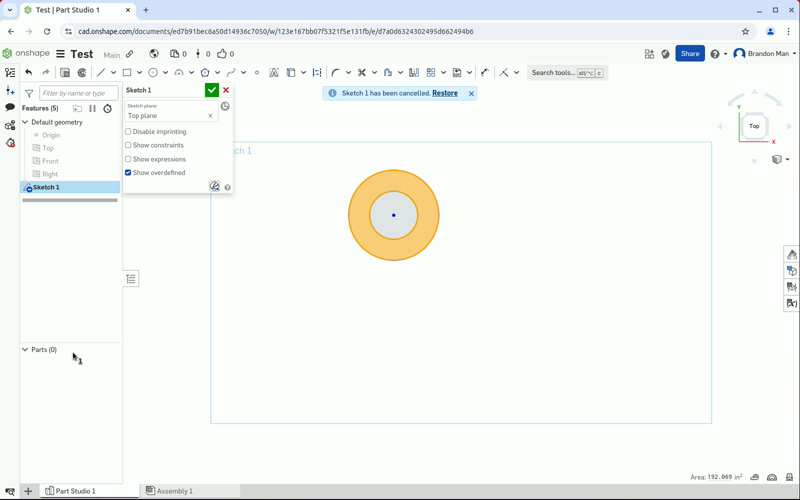
key(shift+y)
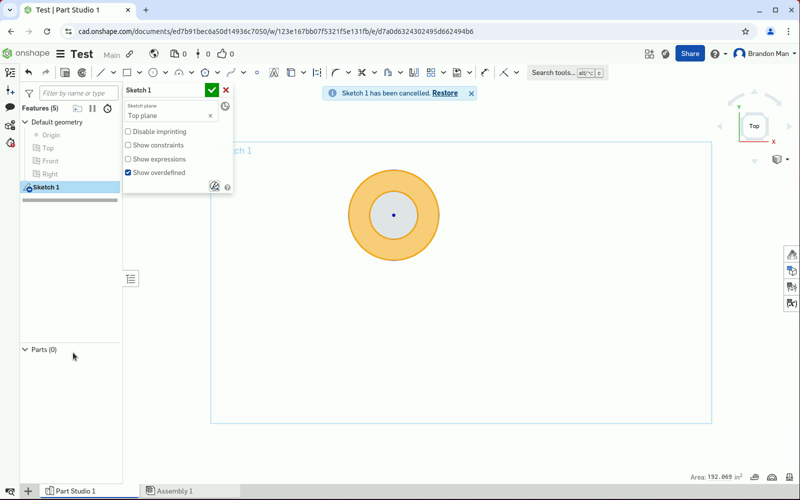
key(shift+e)
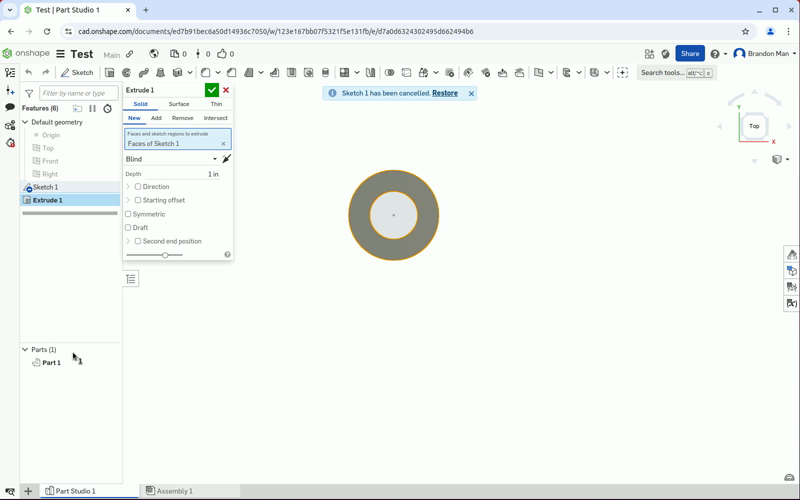
mouse_move(143, 106)
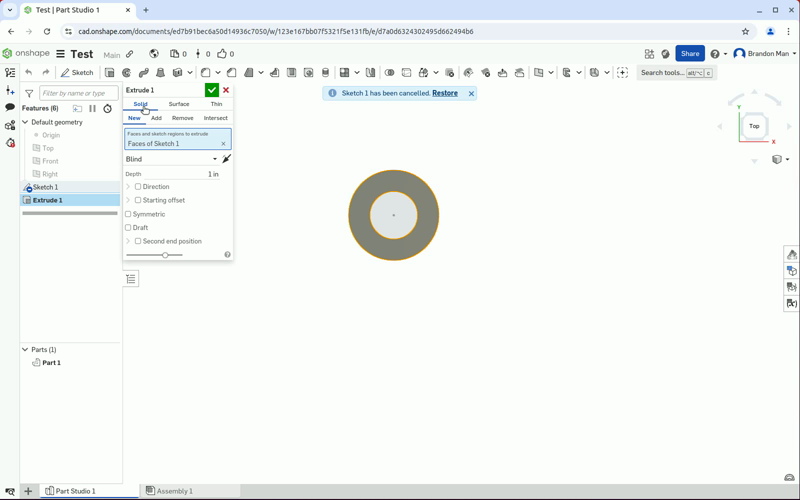
click(143, 106)
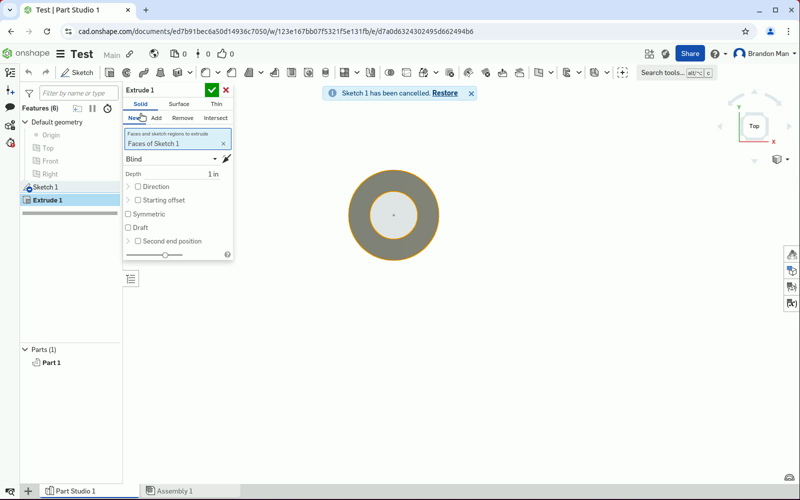
mouse_move(137, 120)
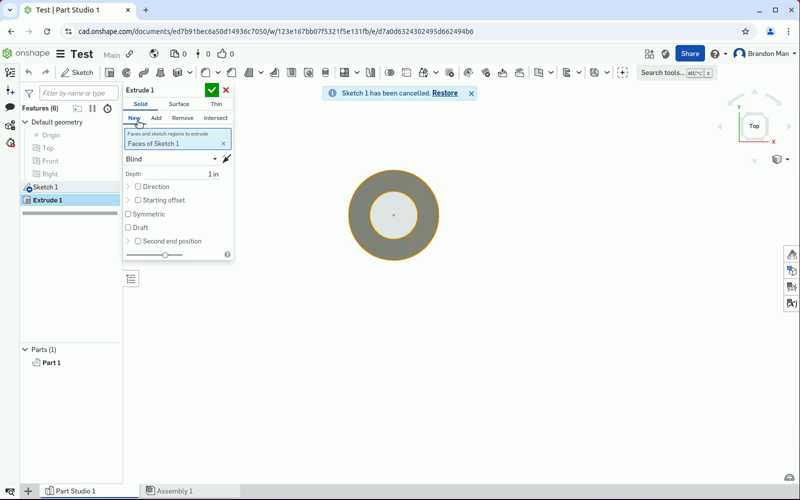
click(137, 120)
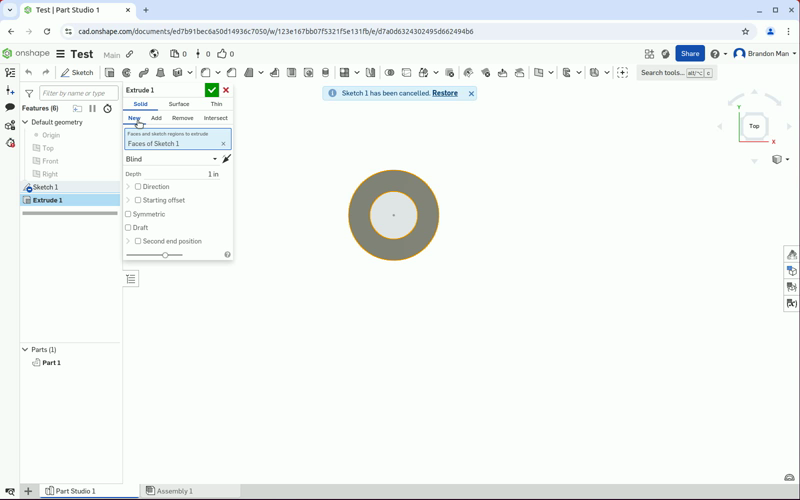
key(tab, 4)
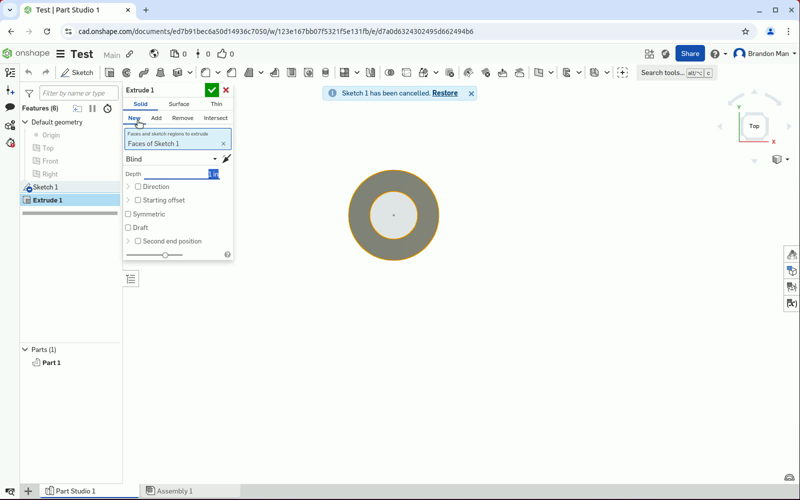
text(11.073)
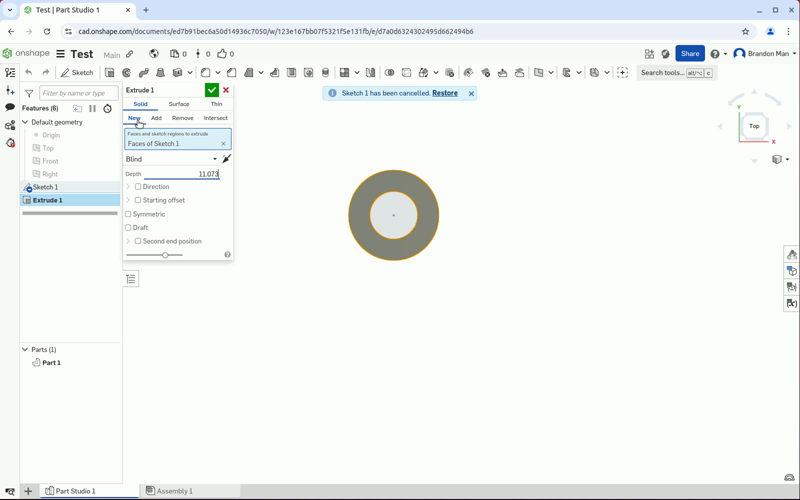
key(enter)
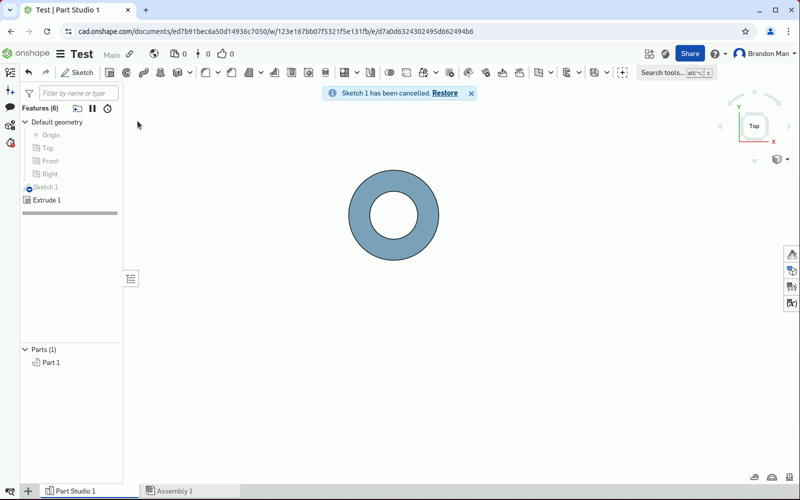
key(shift+h)
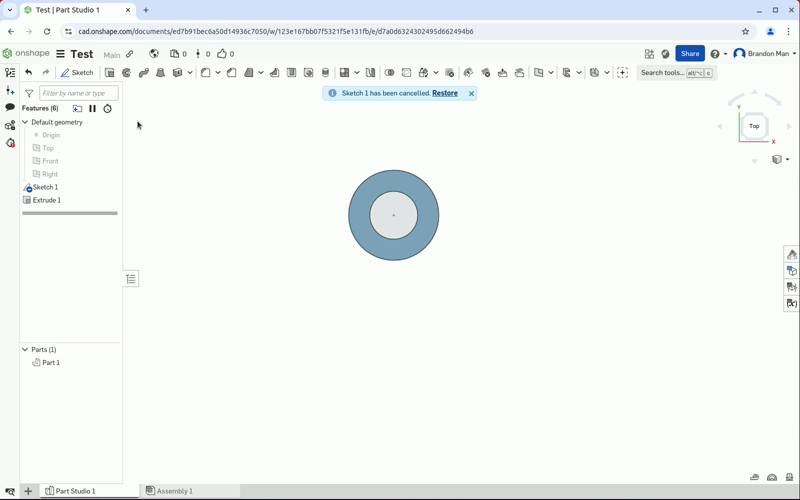
key(shift+h)
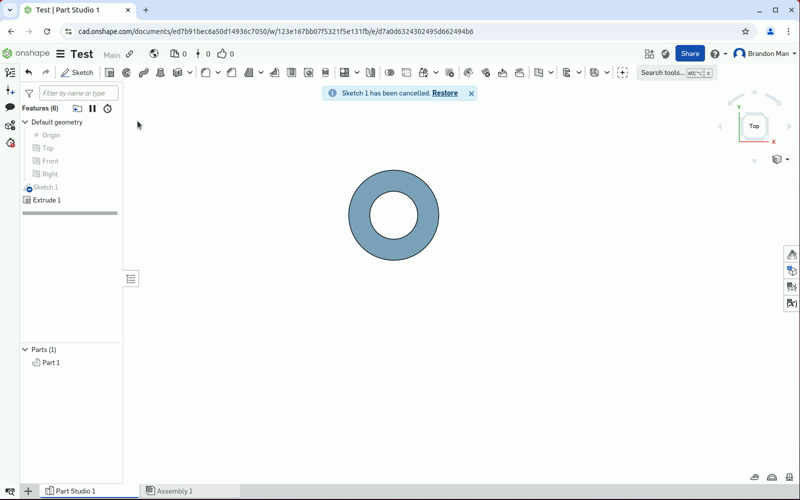
mouse_move(73, 189)
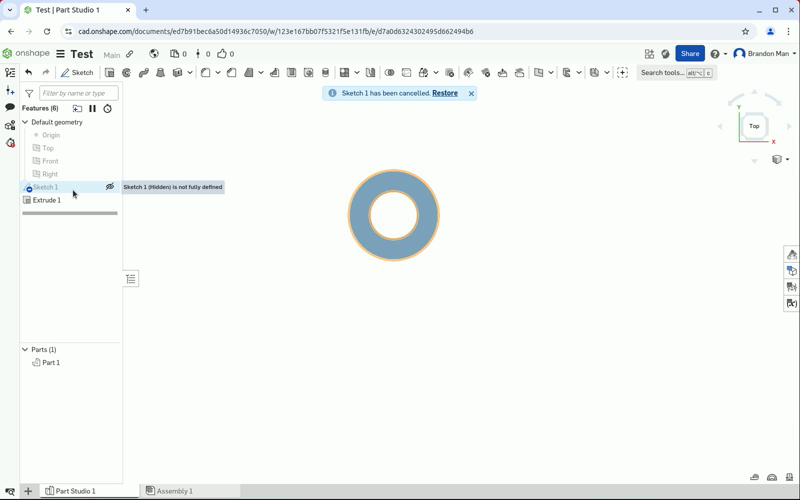
click(73, 189)
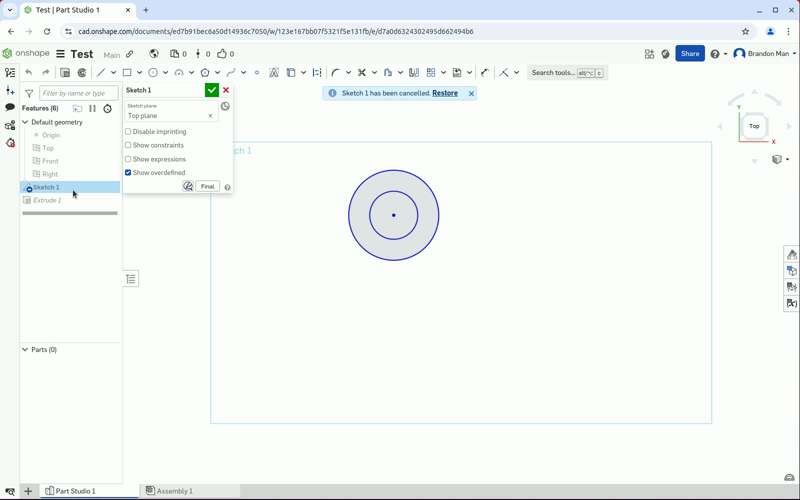
mouse_move(229, 92)
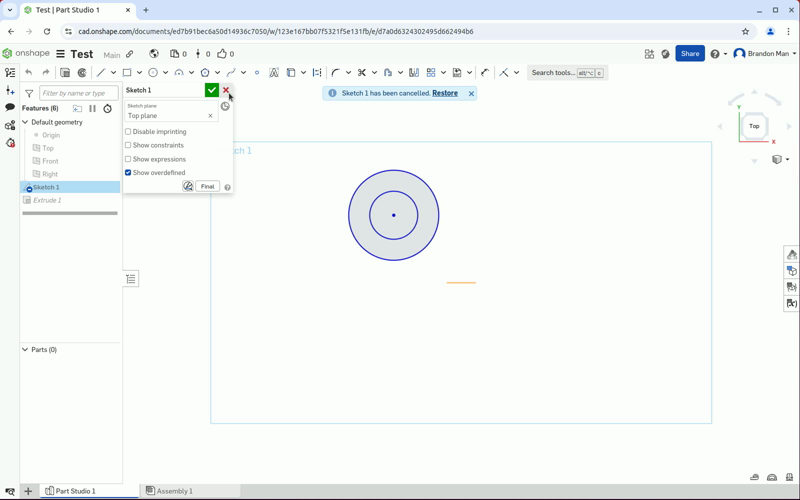
click(229, 92)
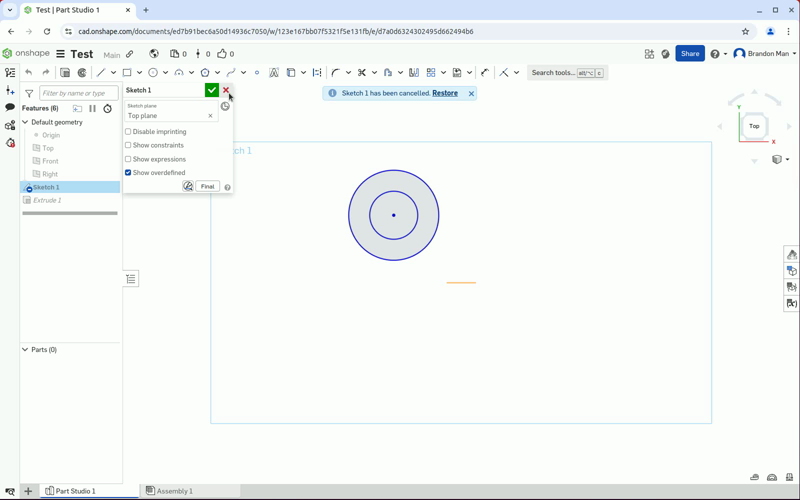
key(shift+s)
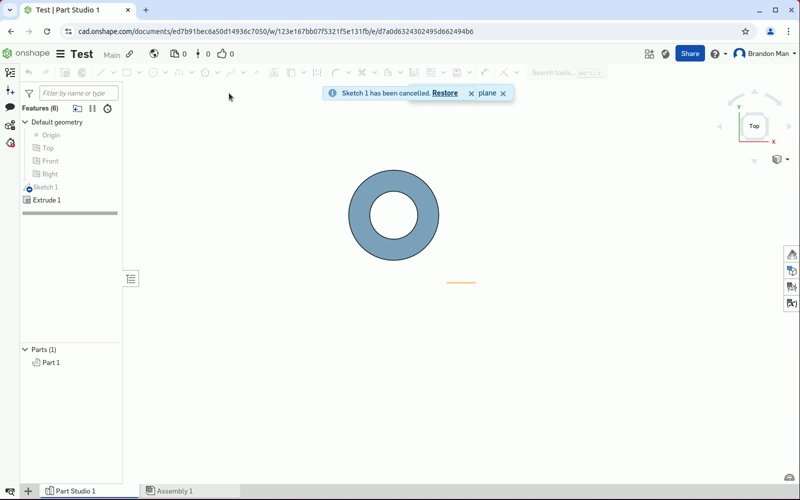
mouse_move(73, 150)
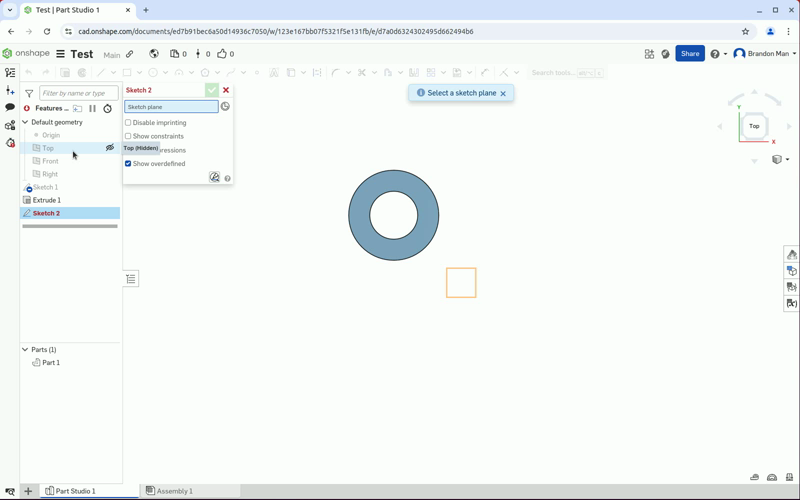
click(73, 150)
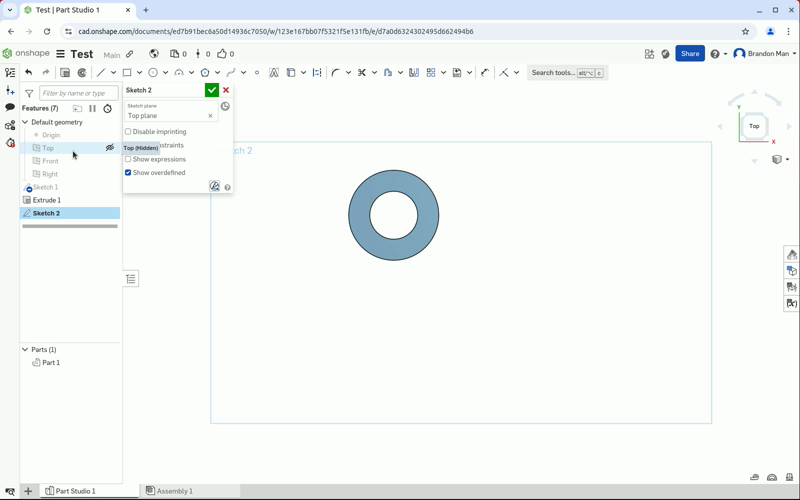
mouse_move(73, 352)
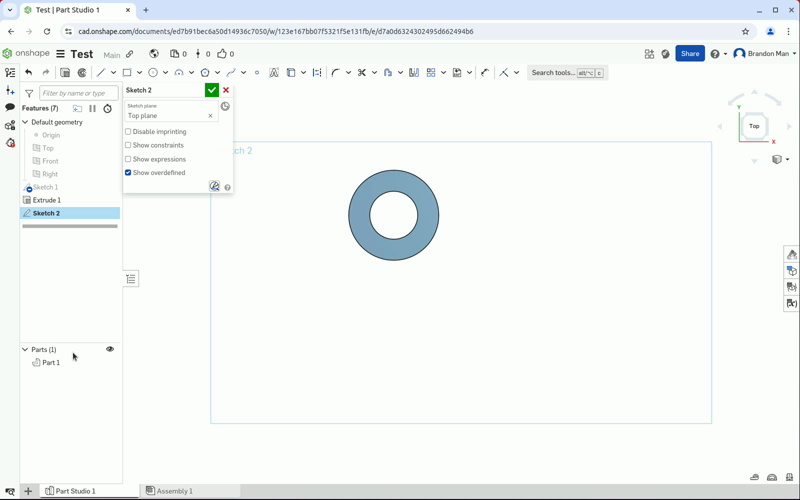
key(y)
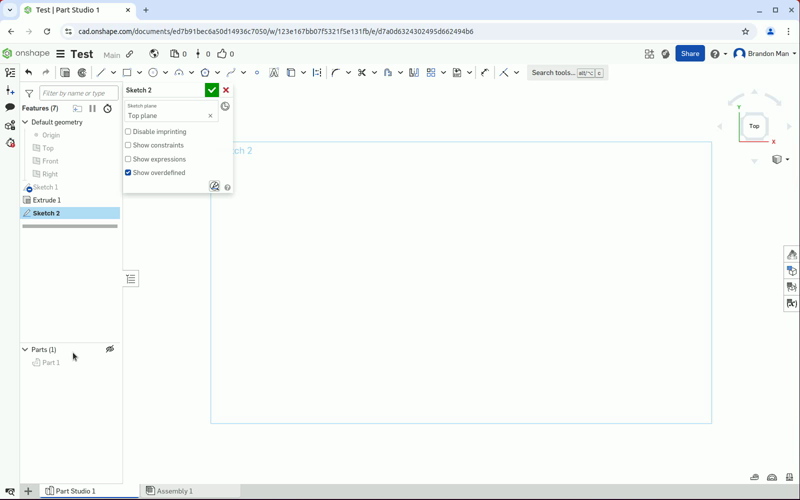
key(c)
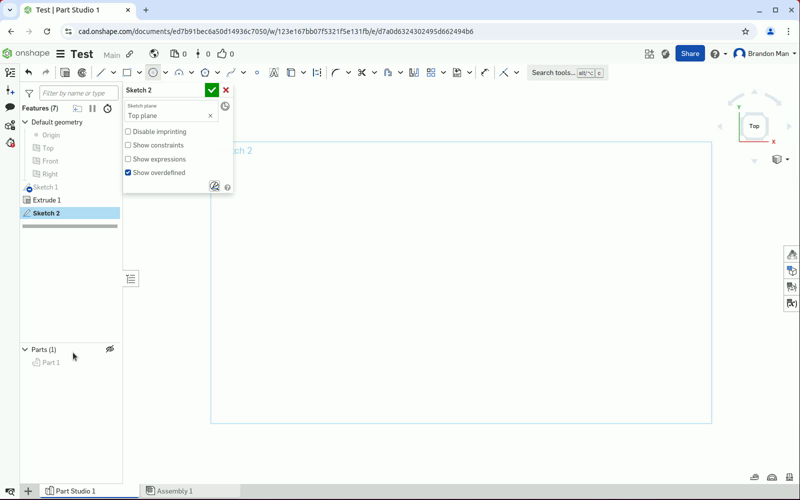
key_down(shift)
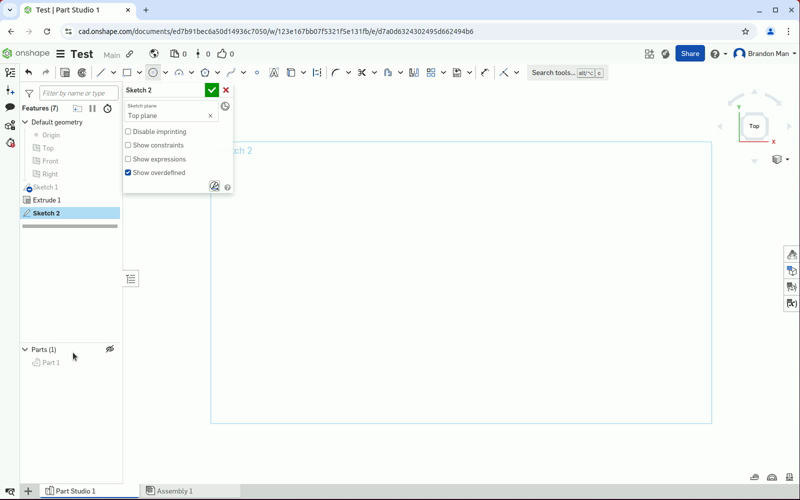
mouse_move(528, 215)
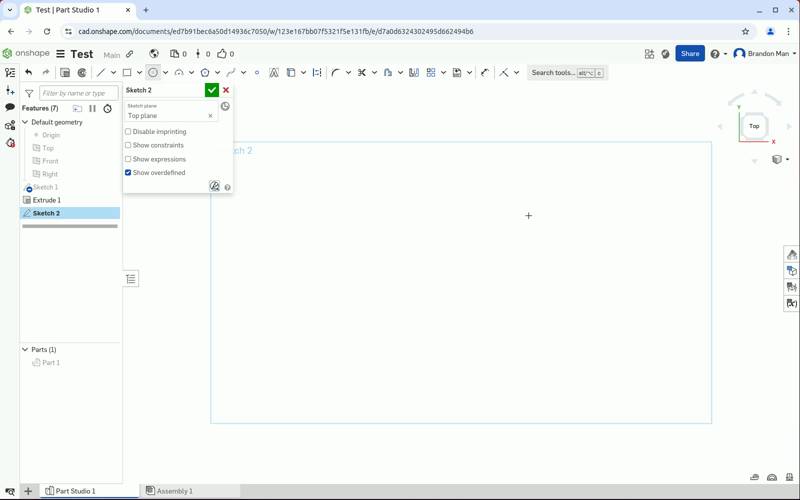
click(528, 215)
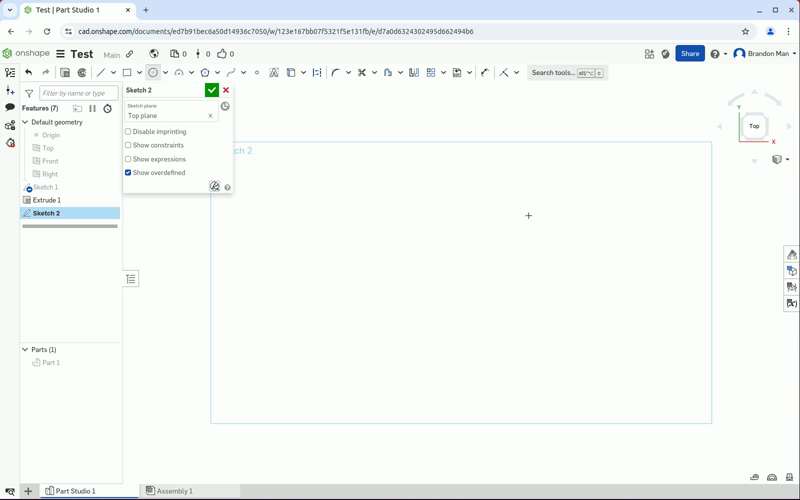
key_up(shift)
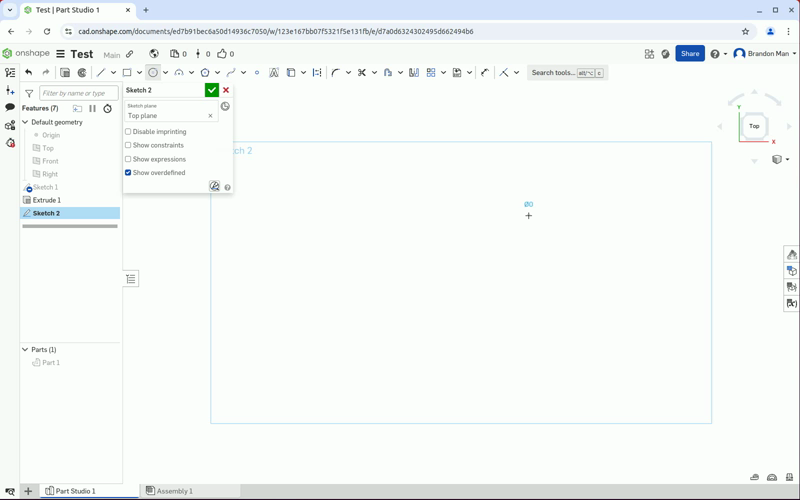
mouse_move(573, 215)
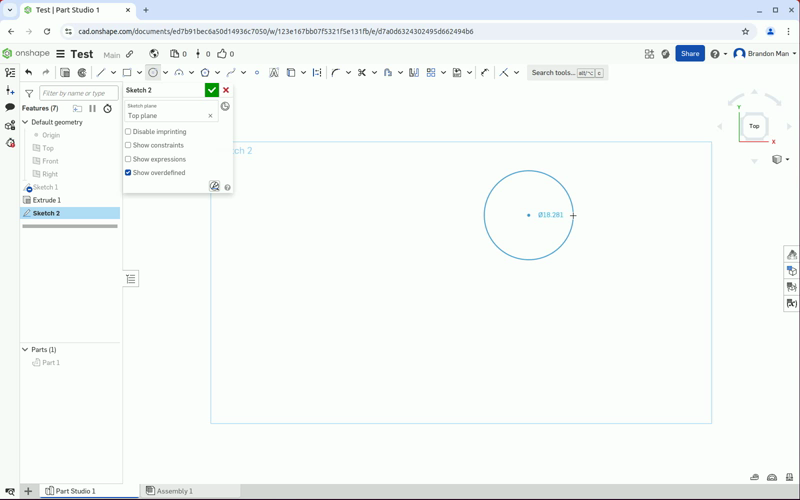
click(573, 215)
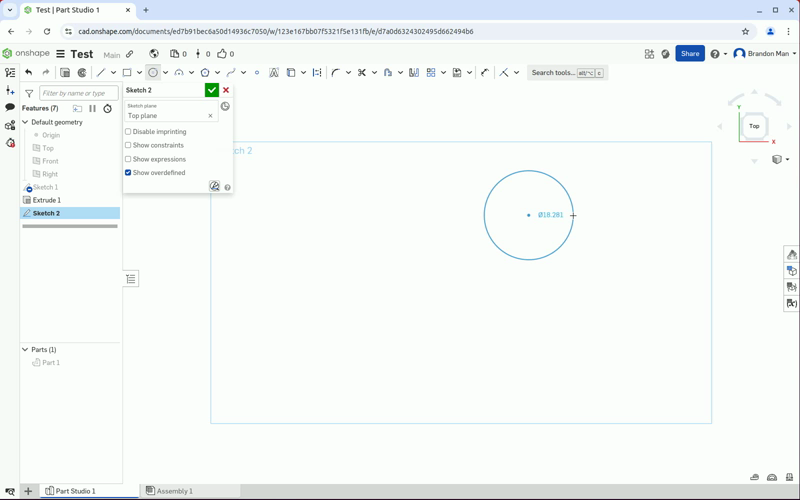
key(esc)
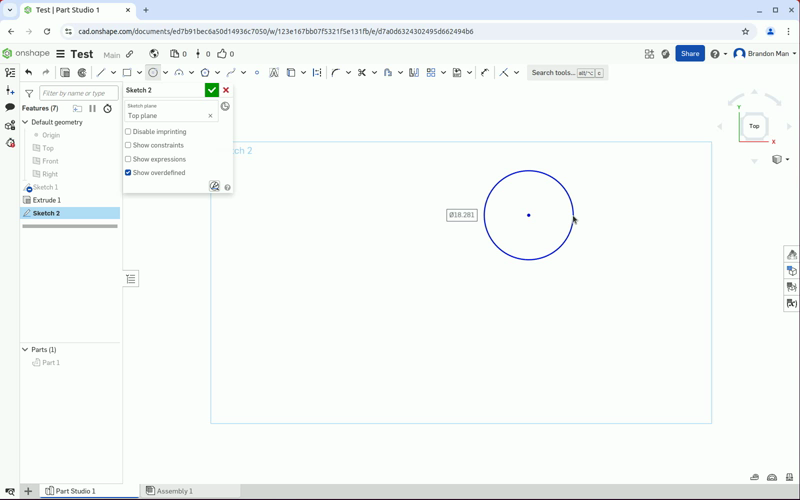
key(c)
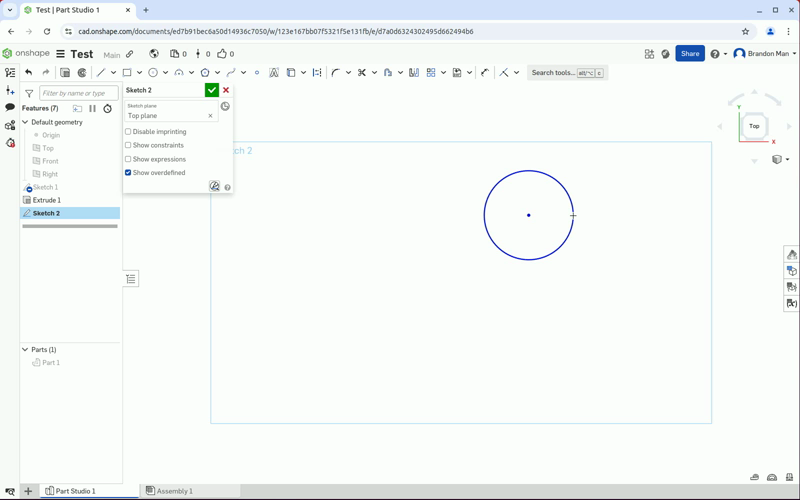
key_down(shift)
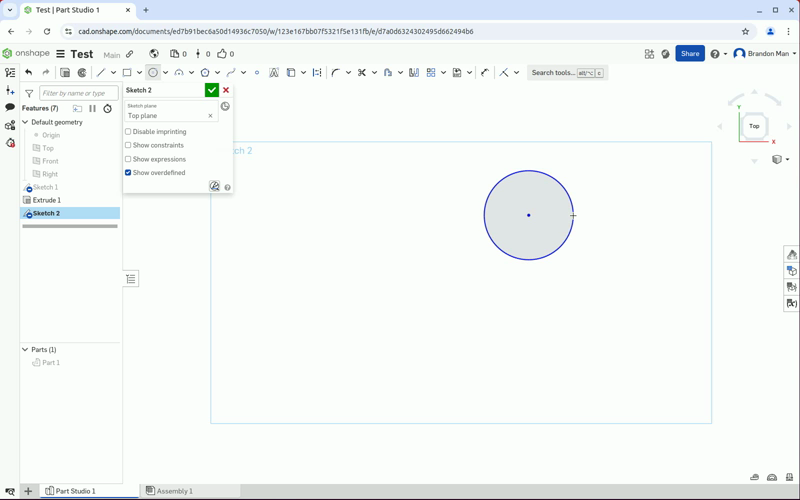
mouse_move(528, 215)
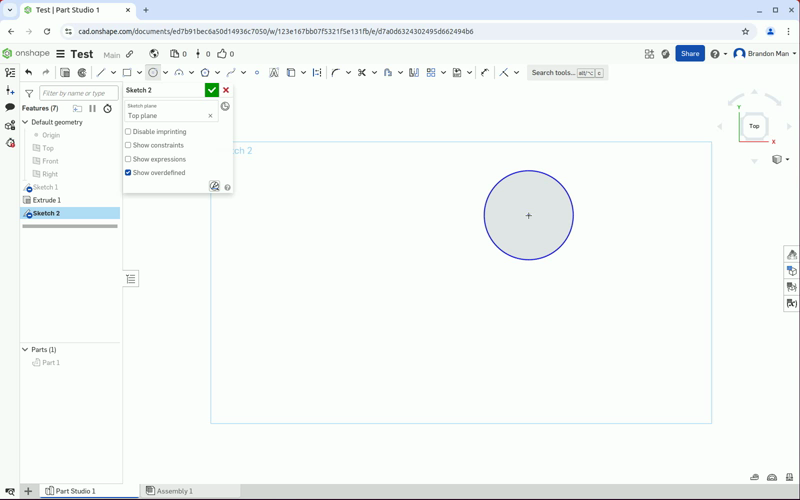
click(528, 215)
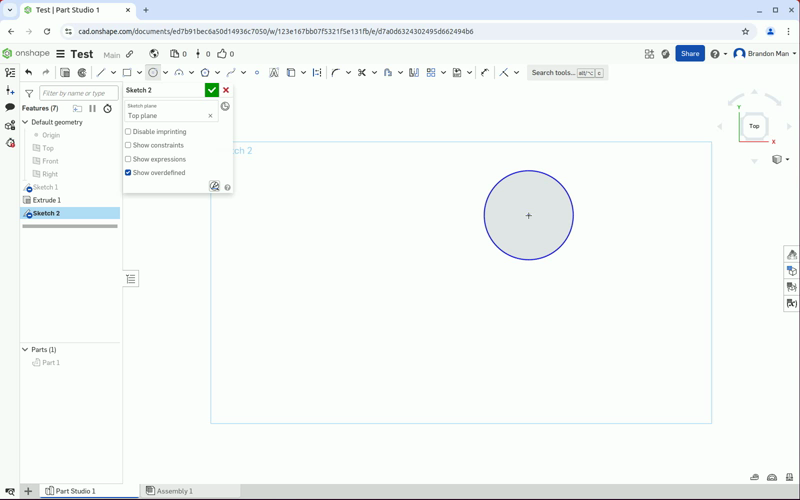
key_up(shift)
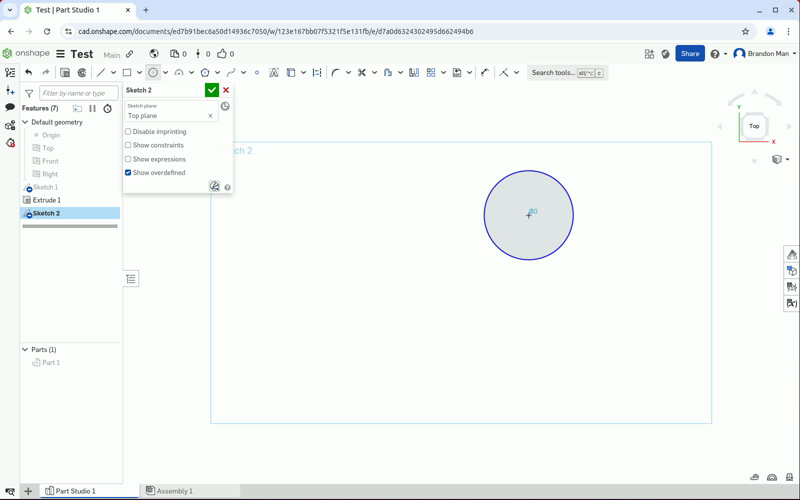
mouse_move(552, 215)
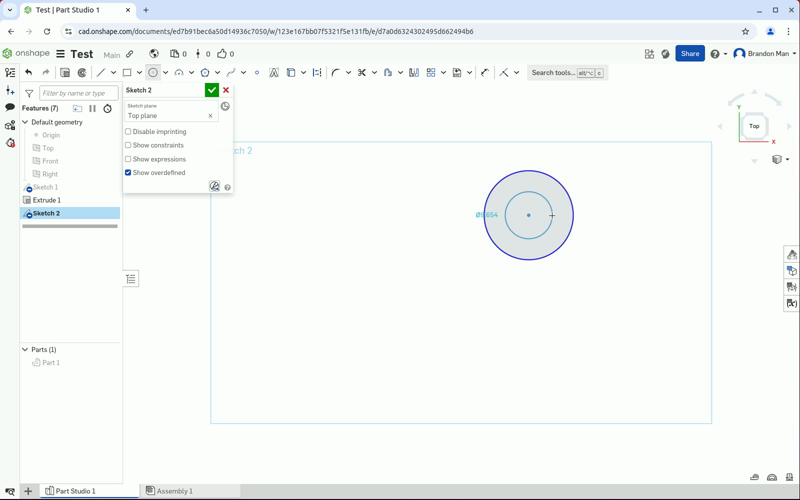
click(552, 215)
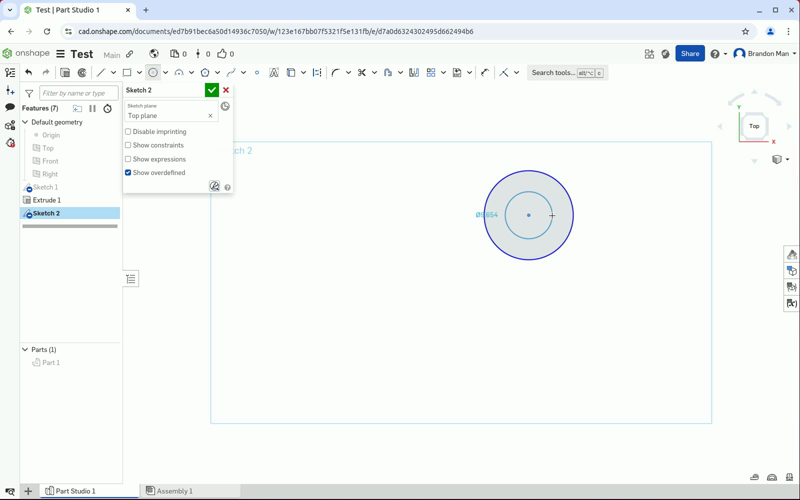
key(esc)
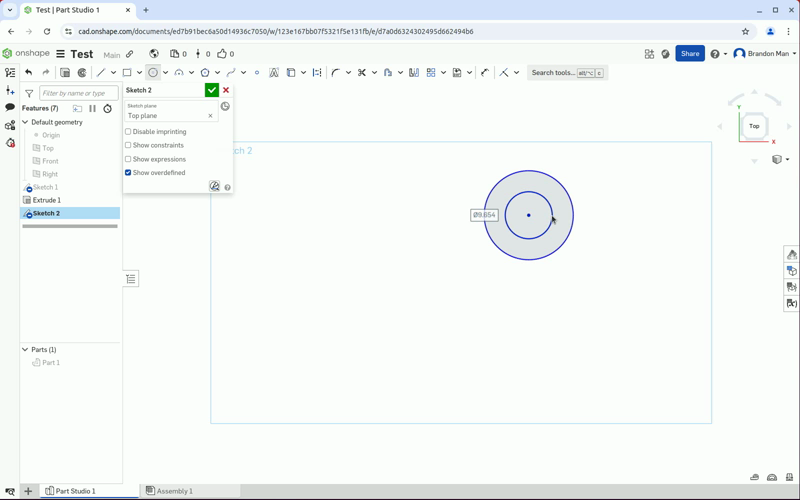
mouse_move(558, 202)
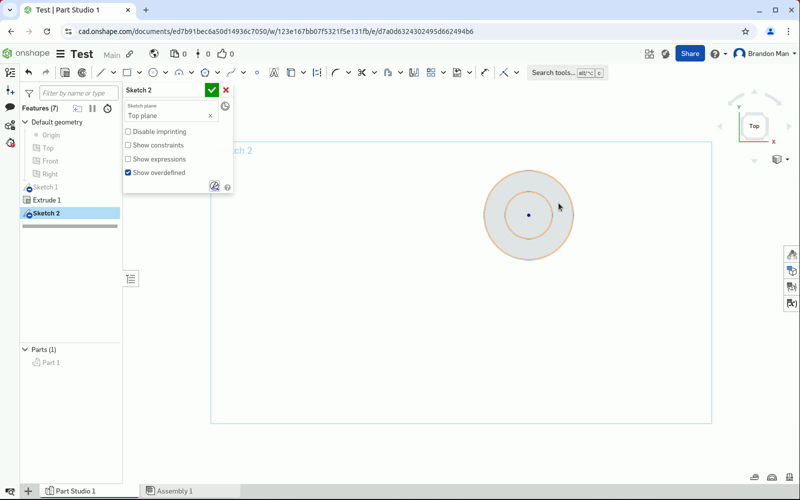
click(558, 202)
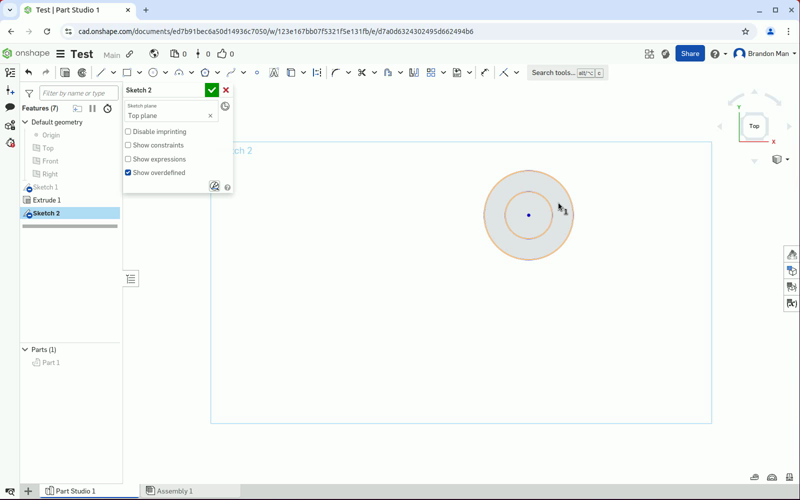
mouse_move(73, 352)
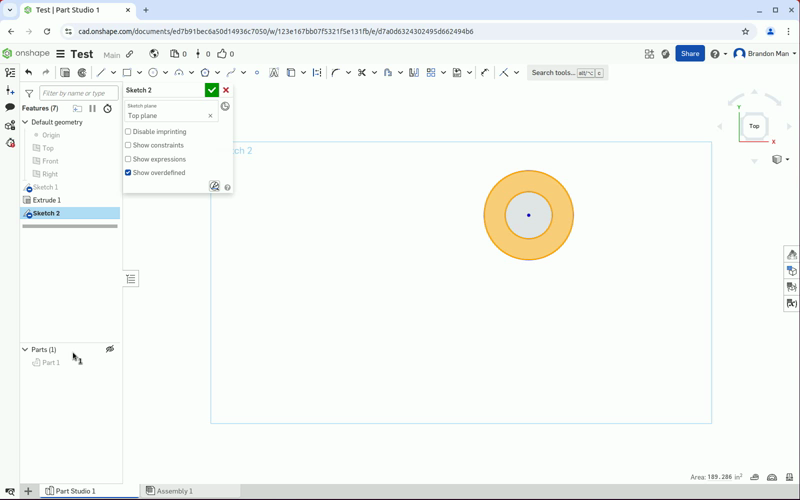
key(shift+y)
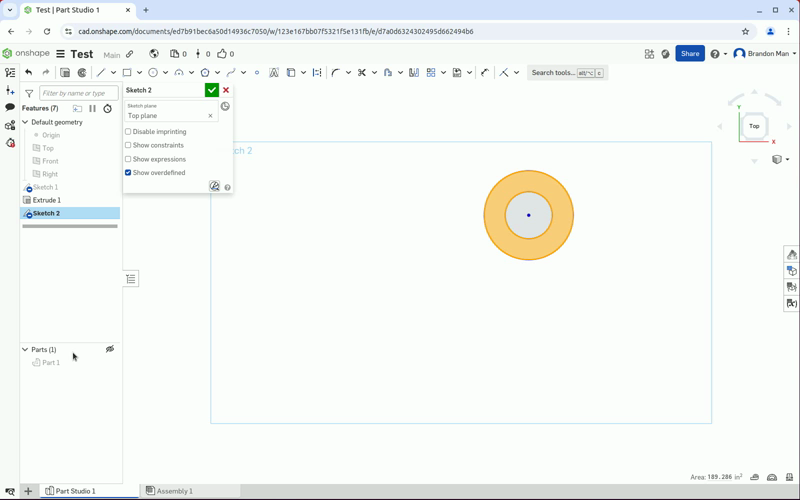
key(shift+e)
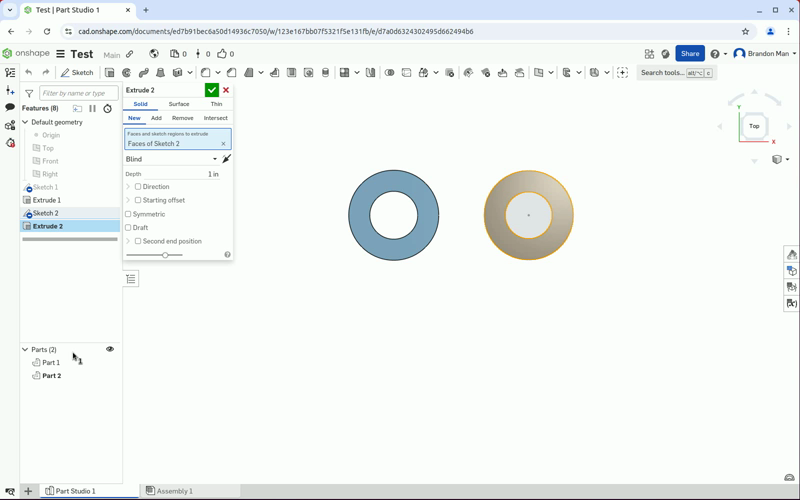
mouse_move(143, 106)
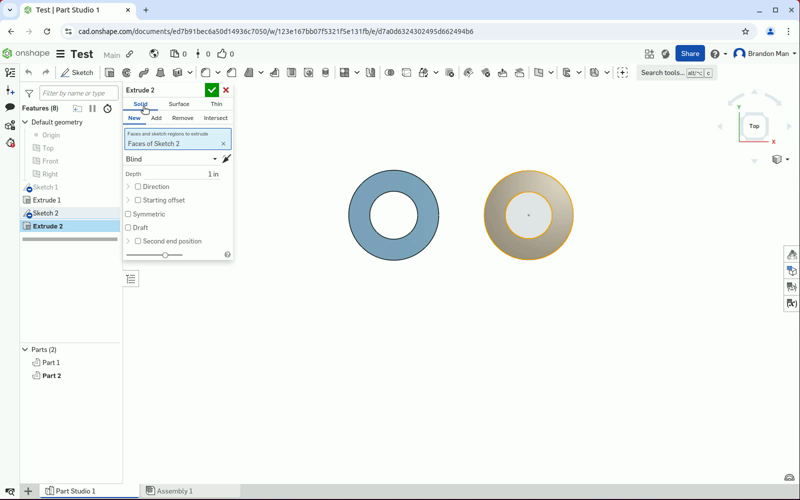
click(143, 106)
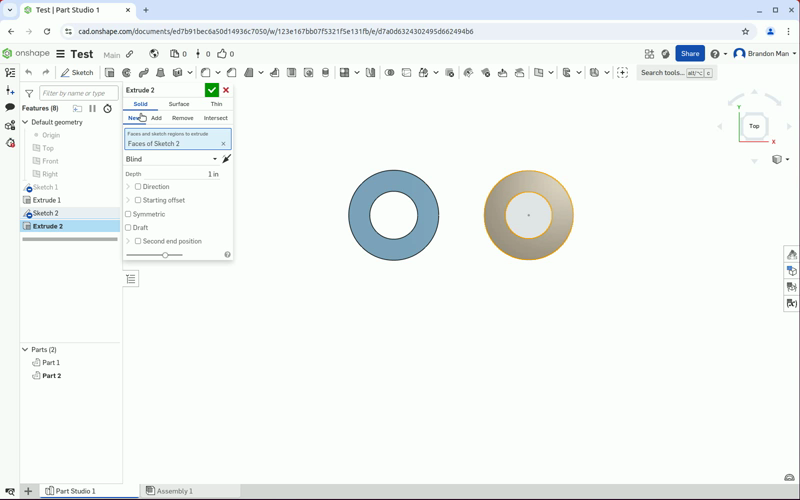
mouse_move(137, 120)
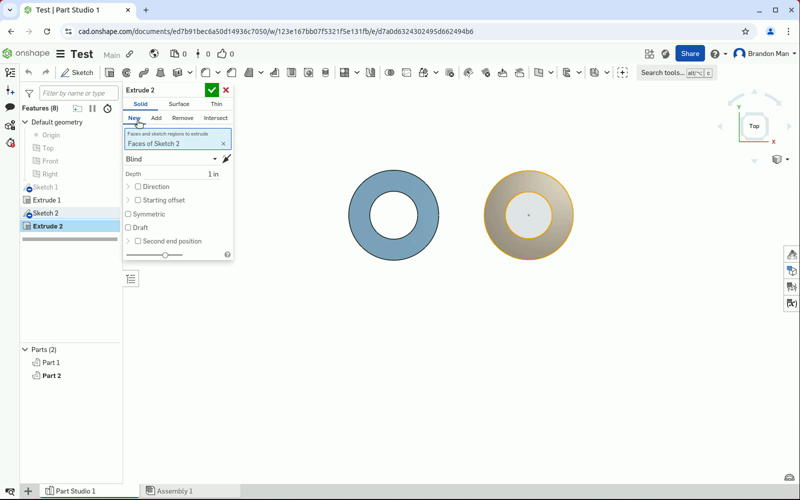
click(137, 120)
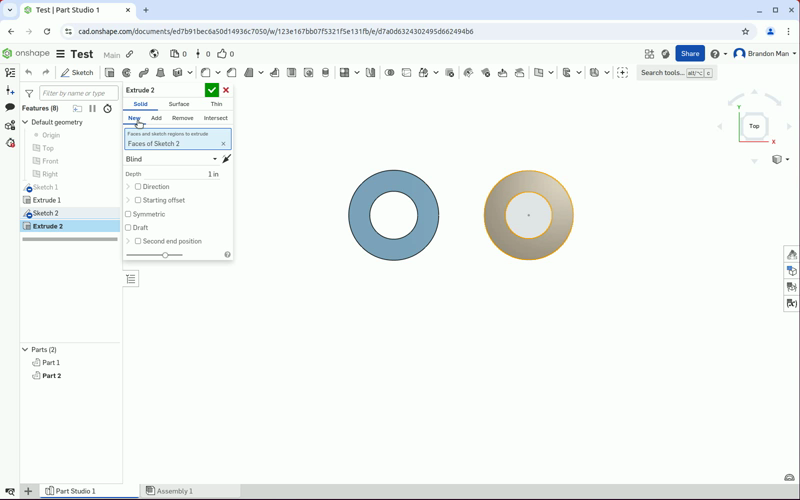
key(tab, 4)
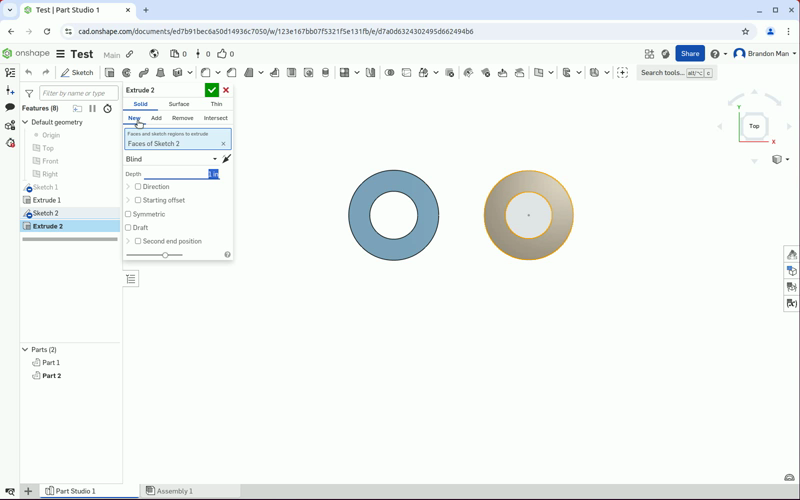
text(11.073)
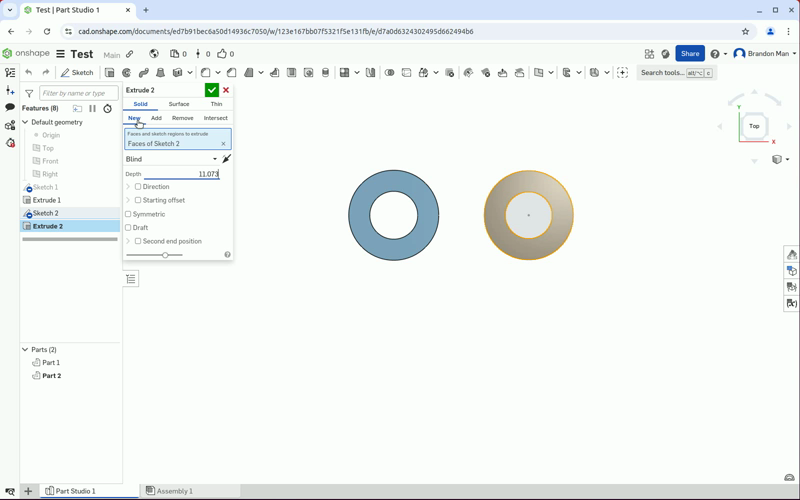
key(enter)
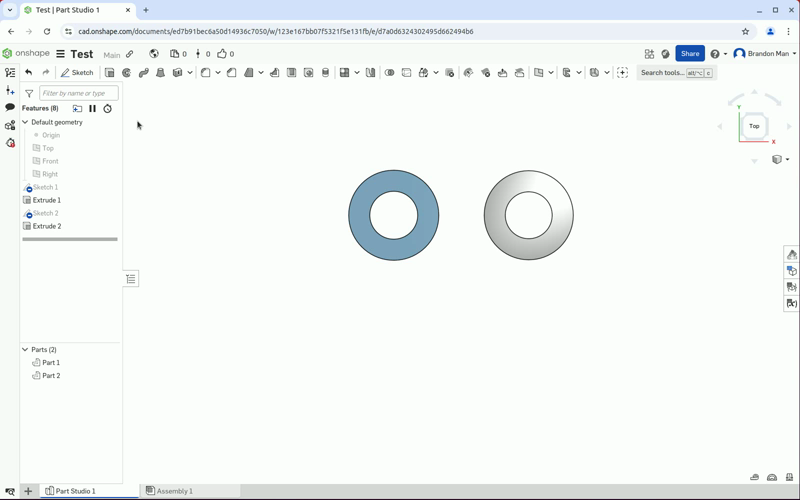
key(shift+h)
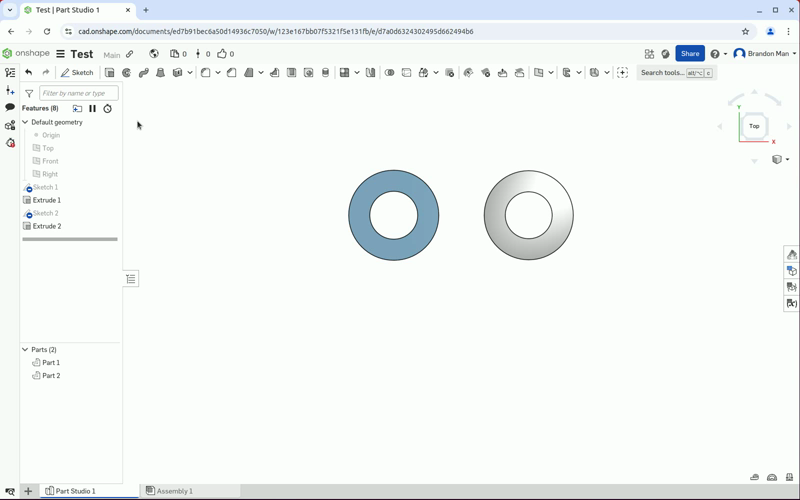
key(shift+h)
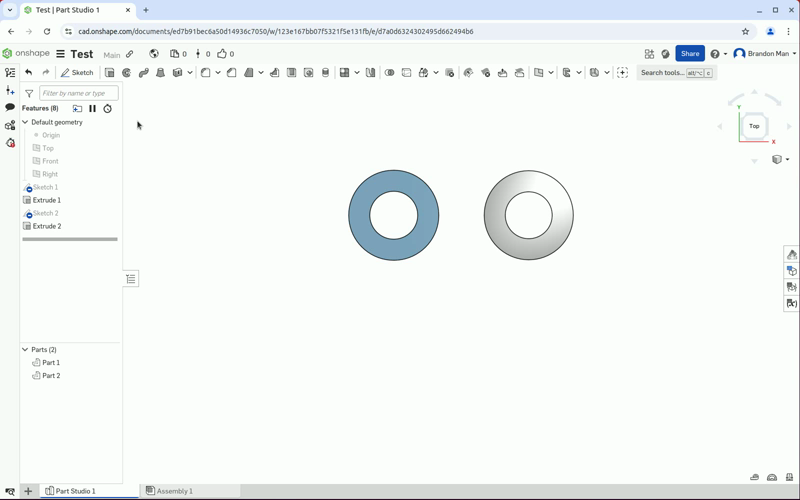
mouse_move(73, 189)
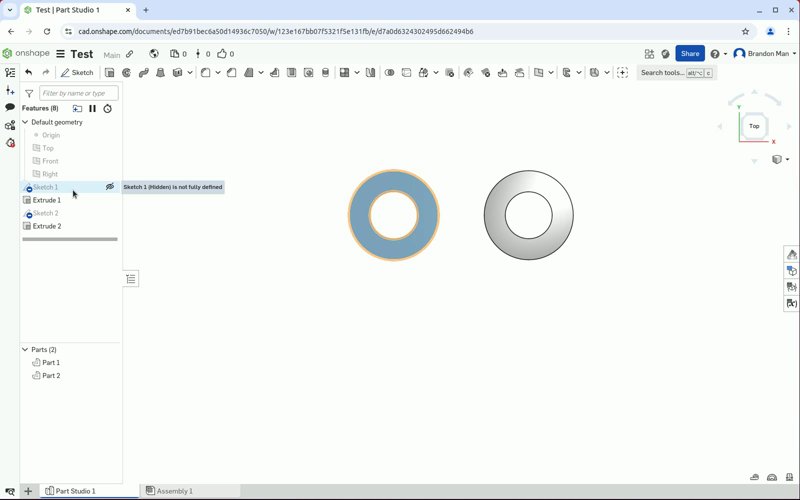
click(73, 189)
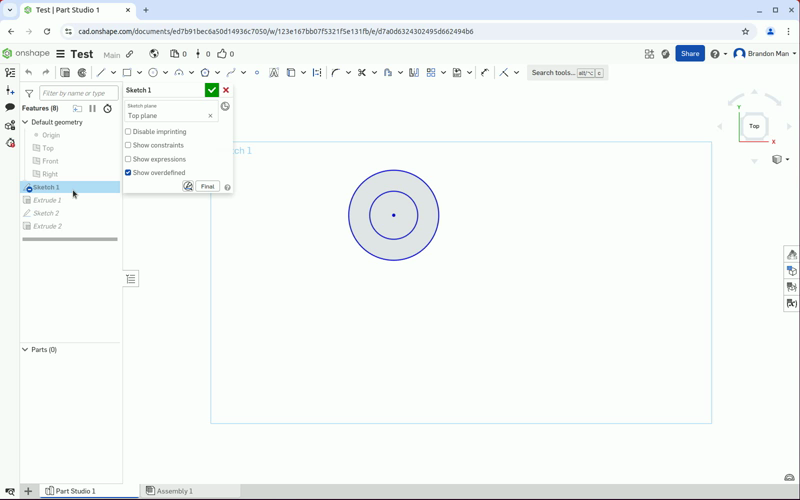
mouse_move(229, 92)
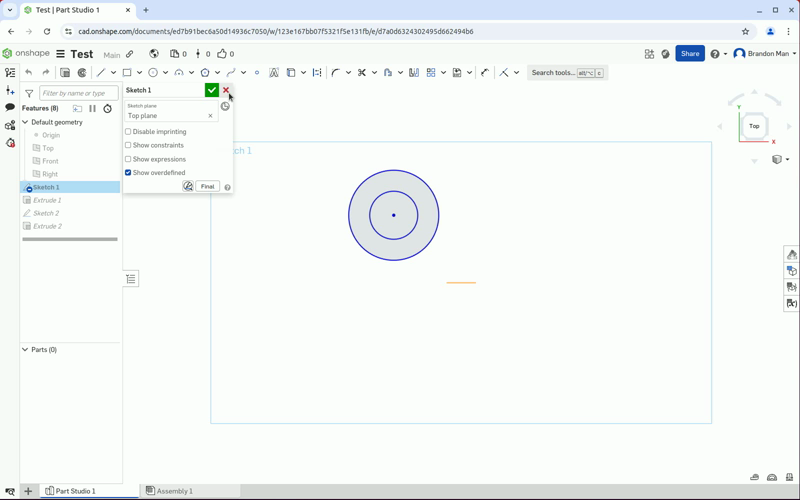
click(229, 92)
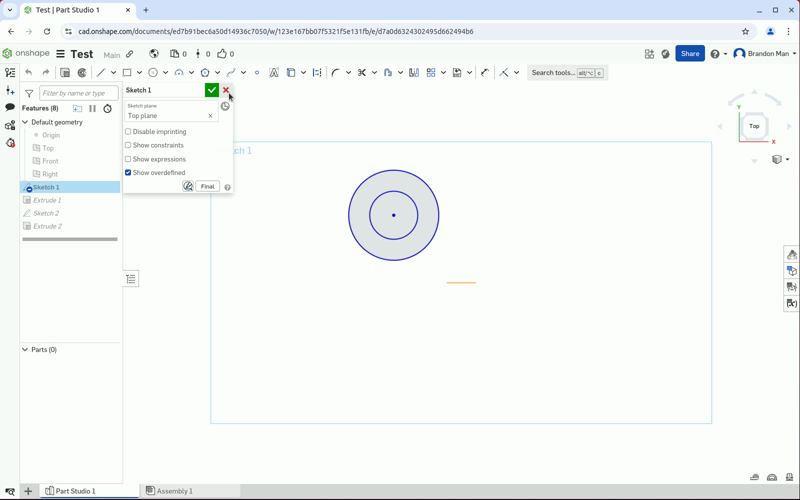
key(shift+s)
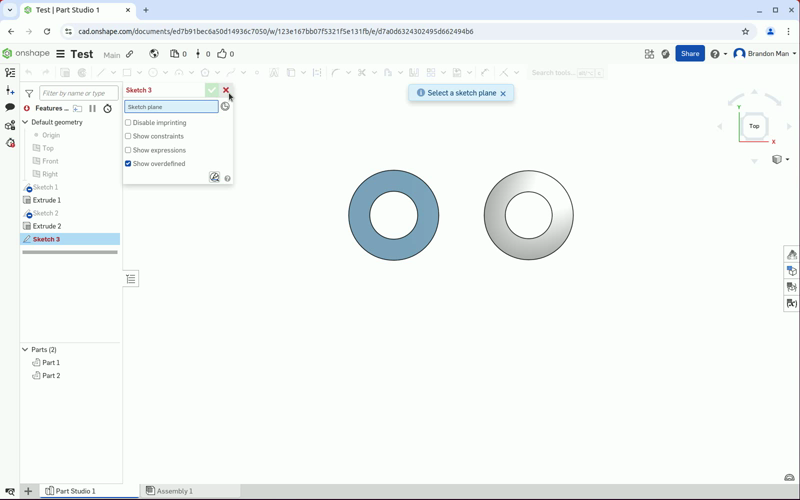
mouse_move(73, 150)
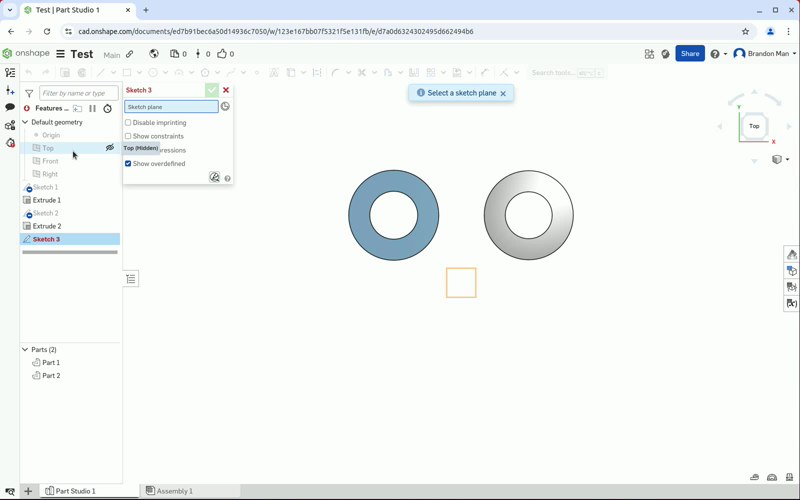
click(73, 150)
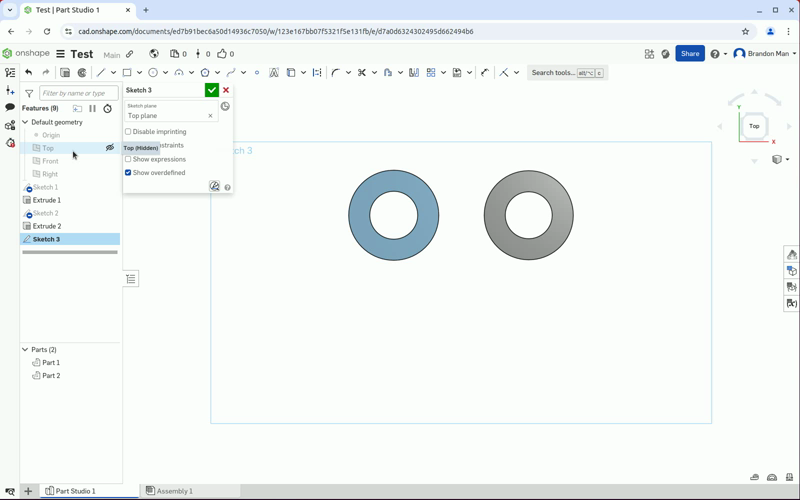
mouse_move(73, 352)
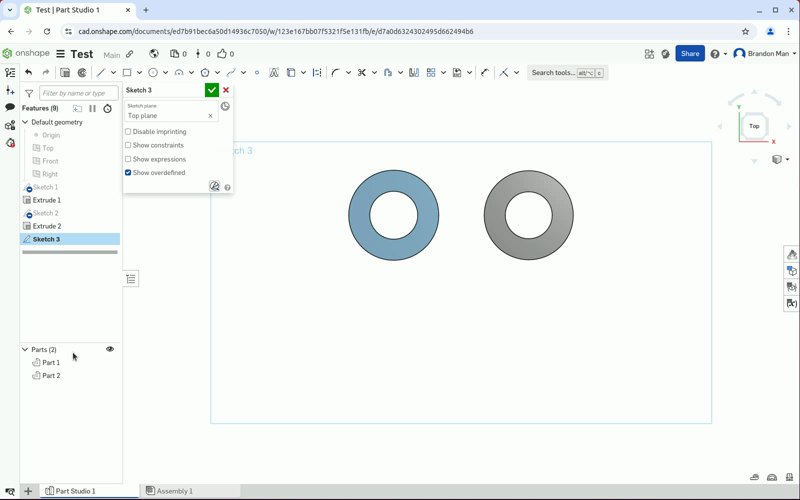
key(y)
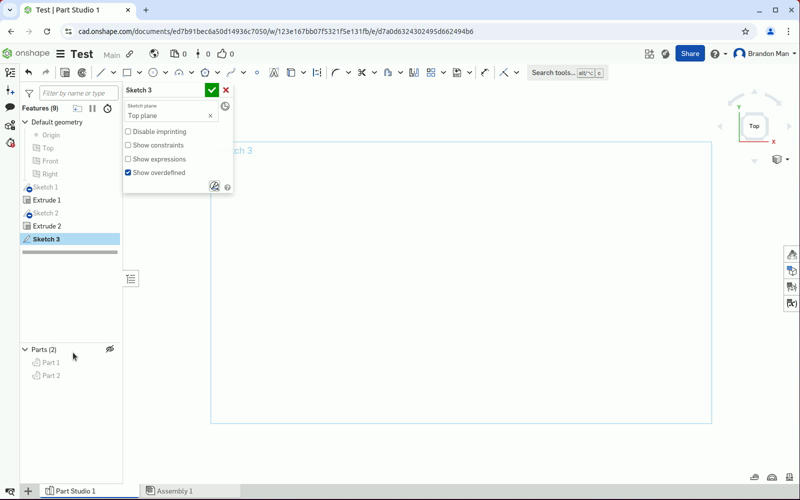
key(c)
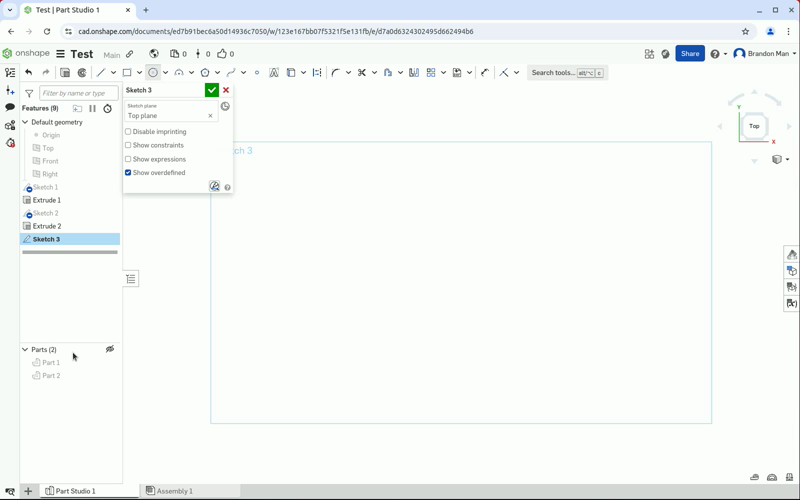
key_down(shift)
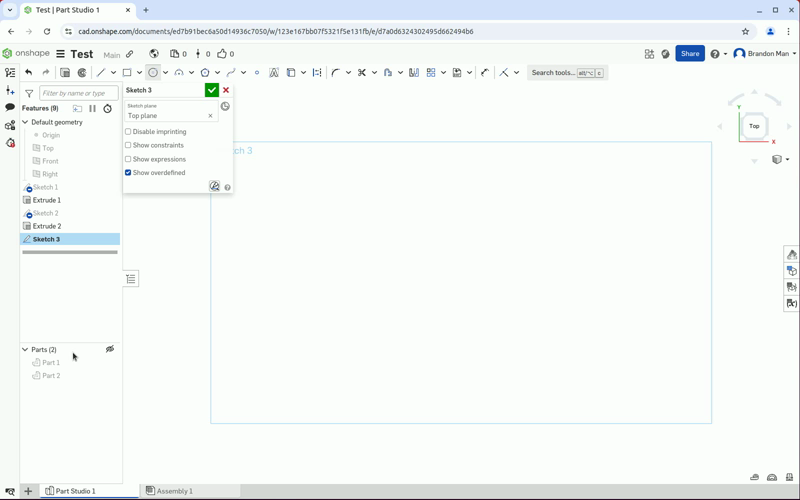
mouse_move(393, 351)
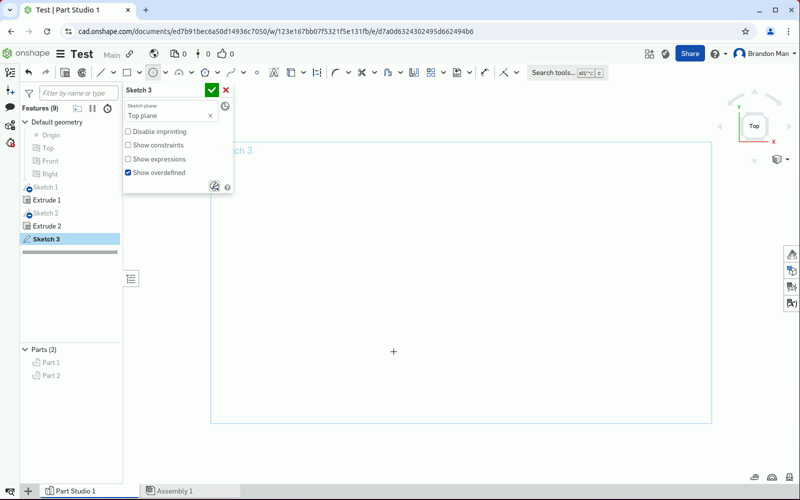
click(393, 351)
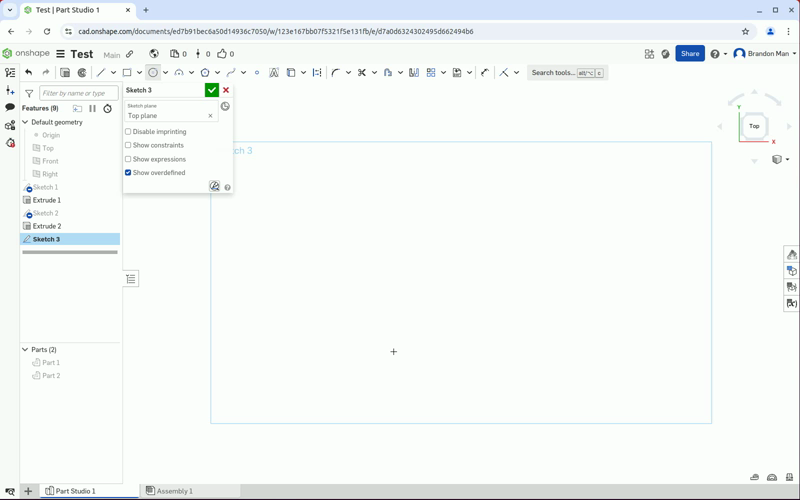
key_up(shift)
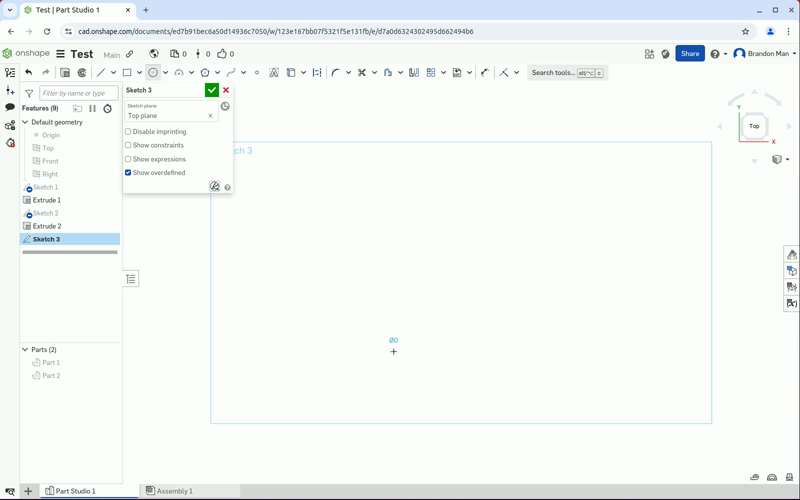
mouse_move(438, 351)
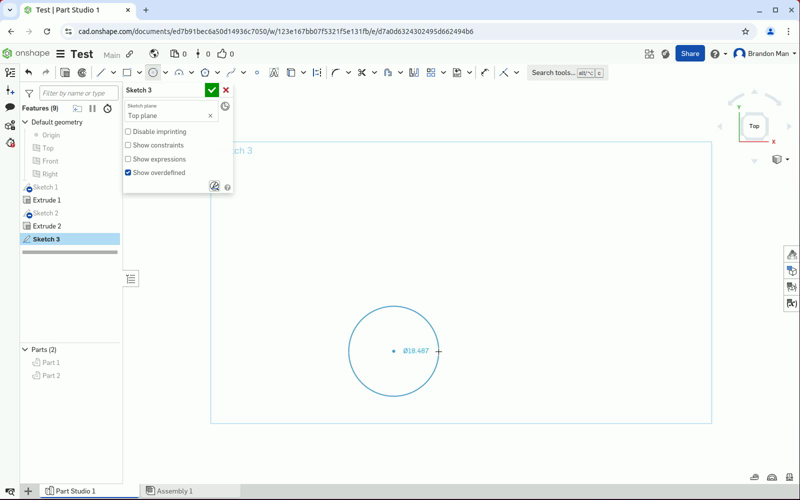
click(438, 351)
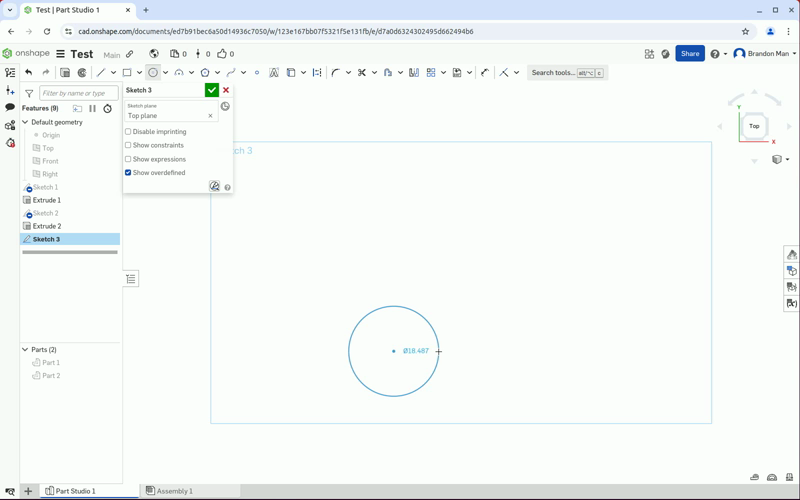
key(esc)
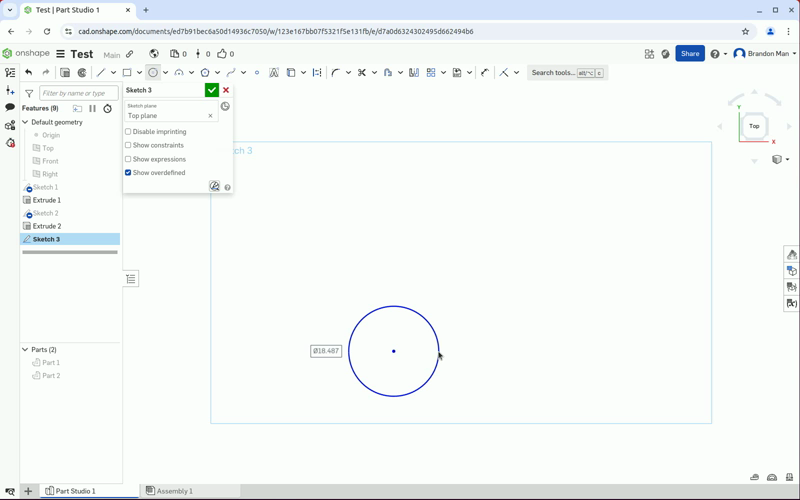
key(c)
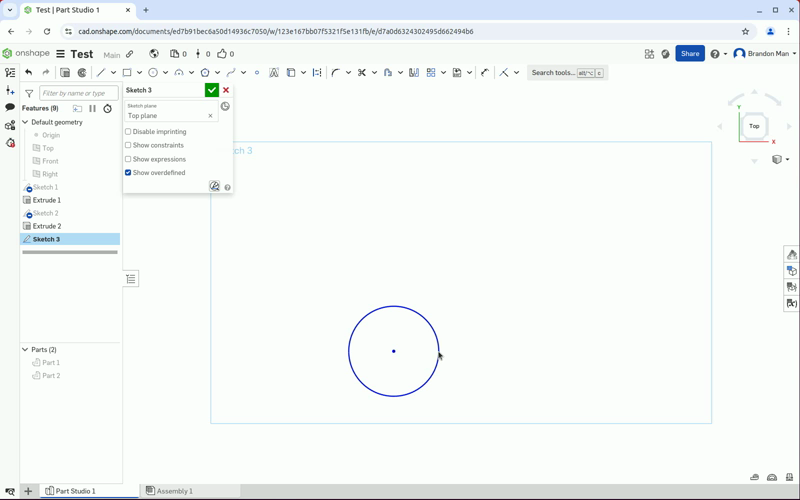
key_down(shift)
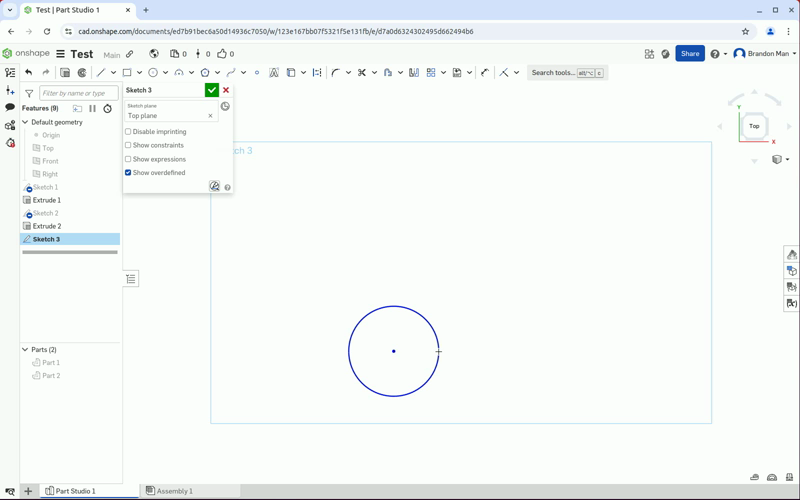
mouse_move(393, 351)
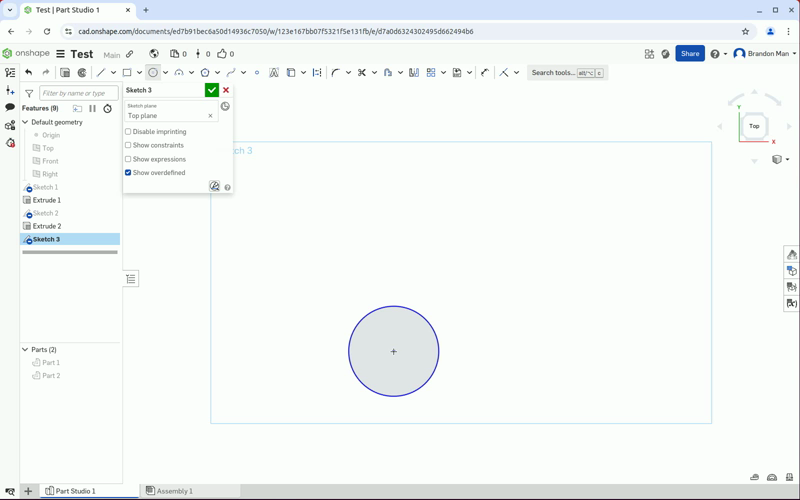
click(393, 351)
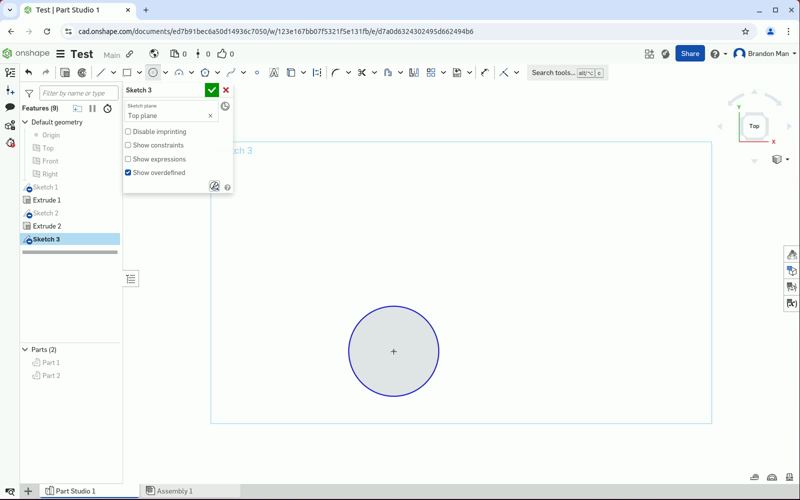
key_up(shift)
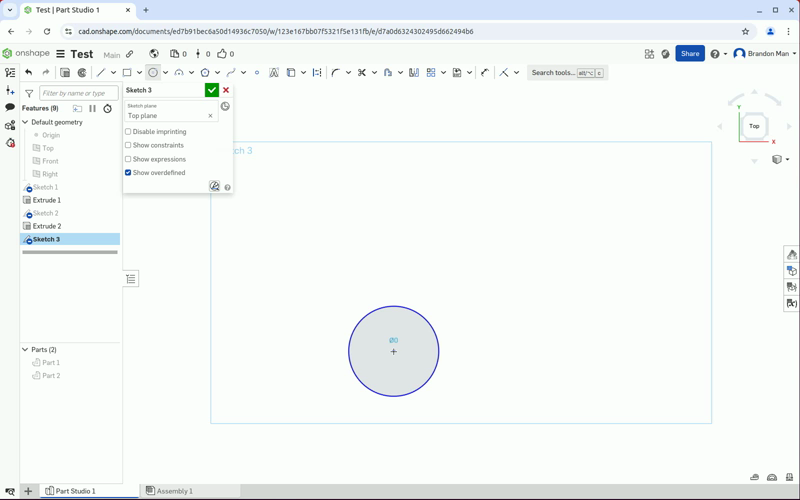
mouse_move(417, 351)
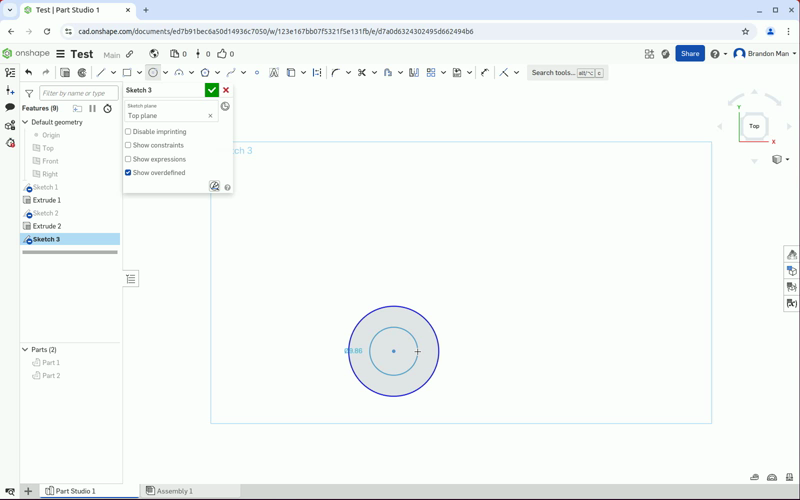
click(417, 351)
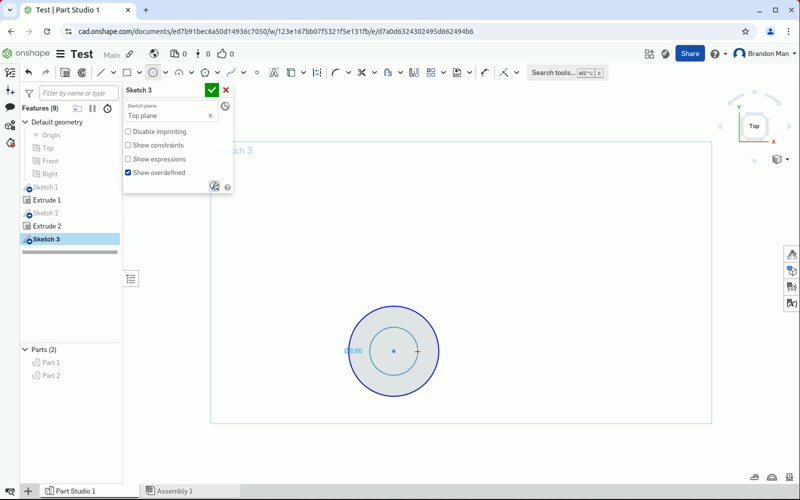
key(esc)
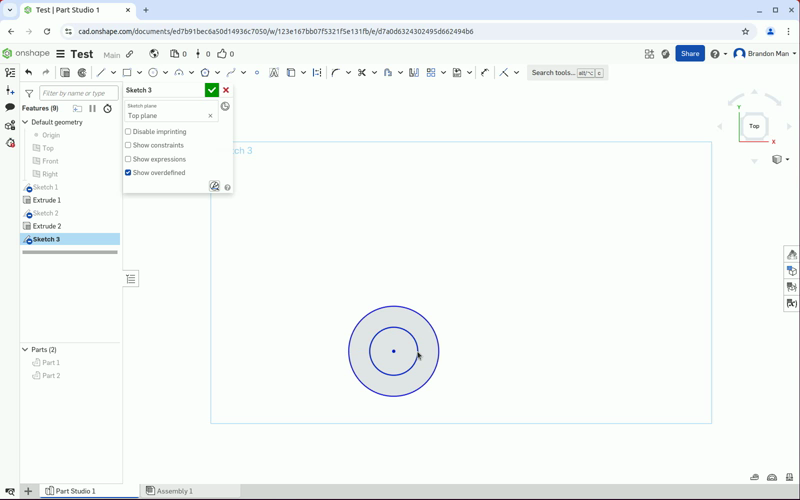
mouse_move(413, 331)
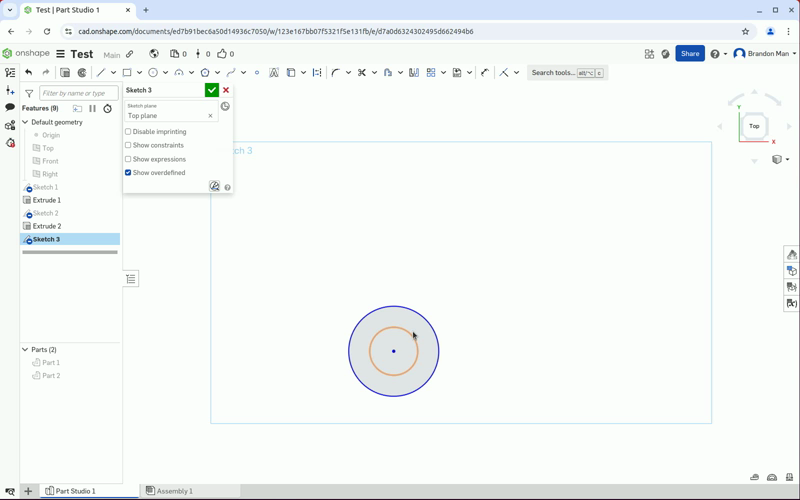
click(413, 331)
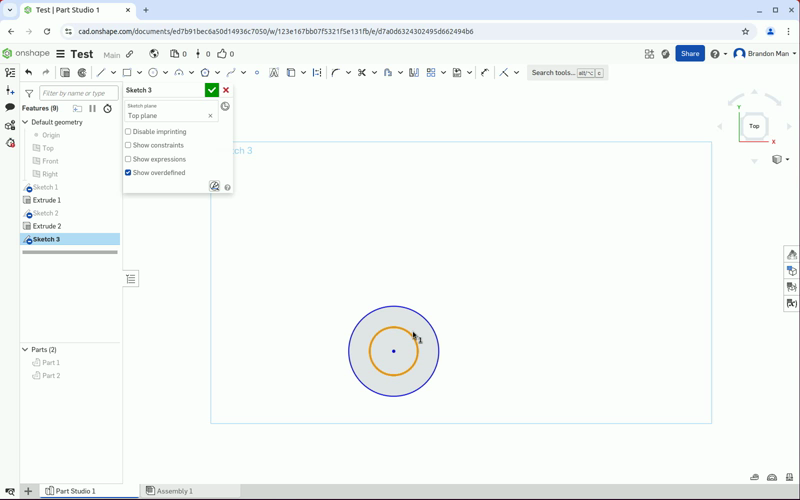
mouse_move(73, 352)
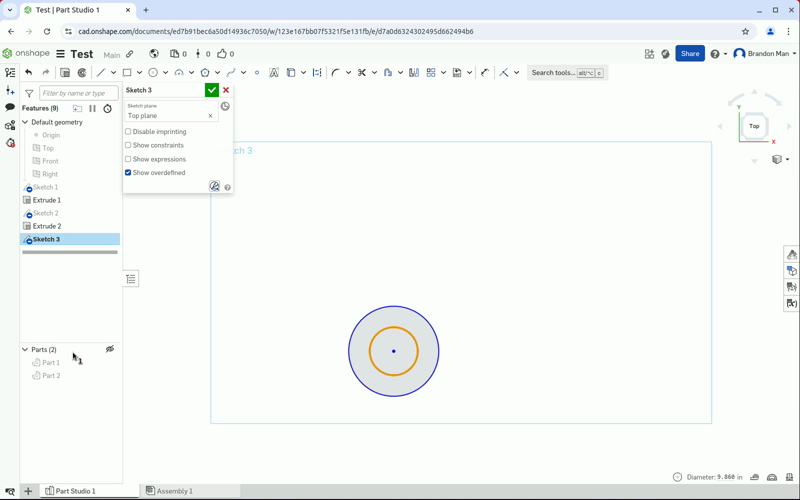
key(shift+y)
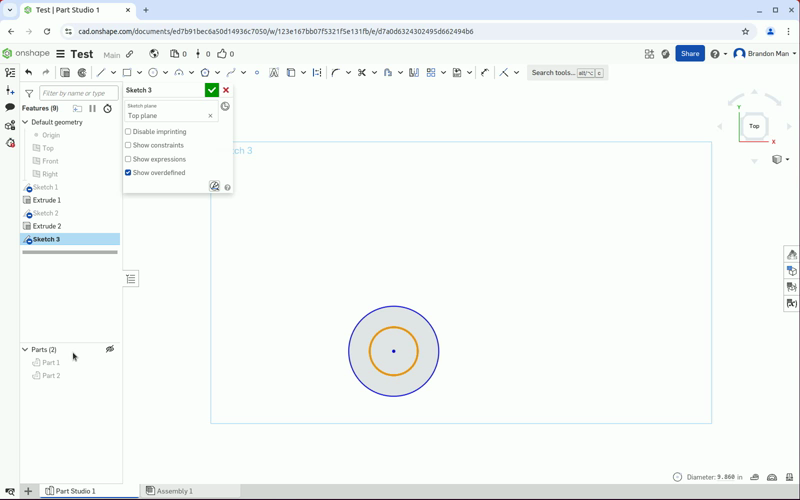
key(shift+e)
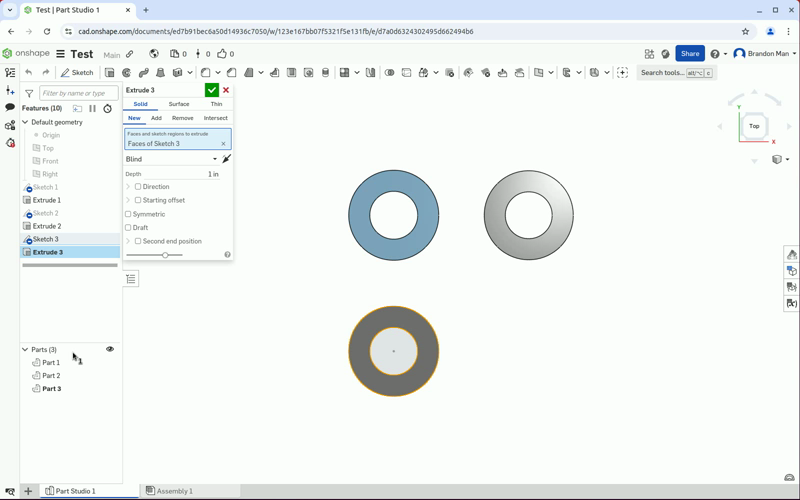
mouse_move(143, 106)
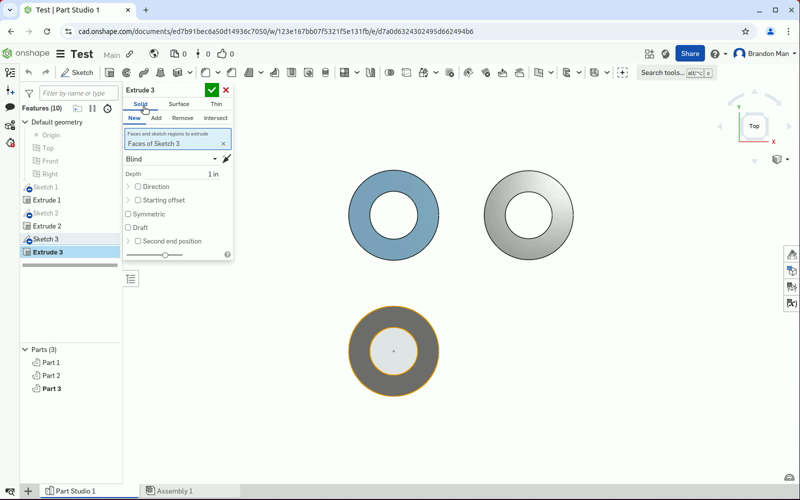
click(143, 106)
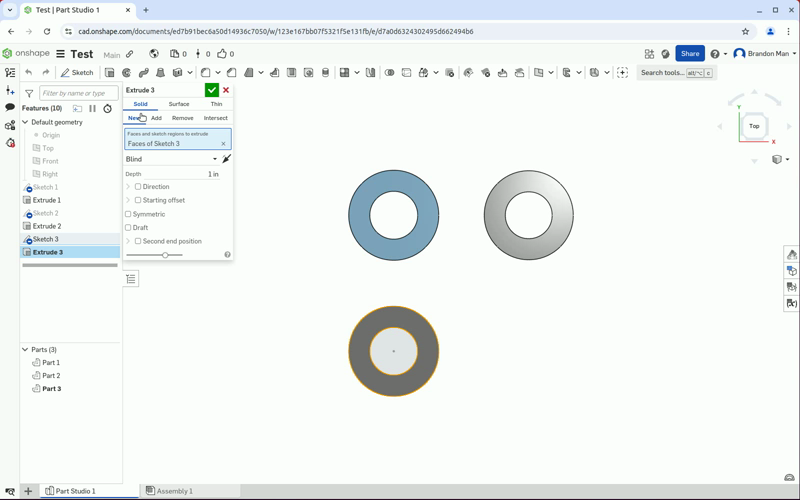
mouse_move(137, 120)
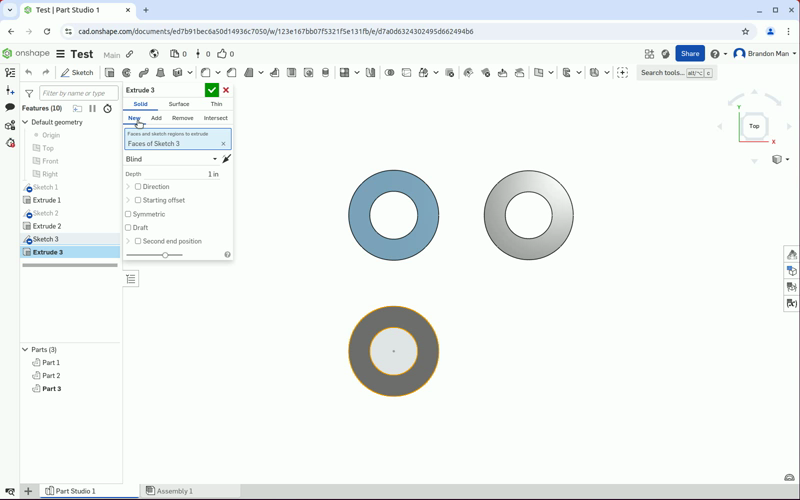
click(137, 120)
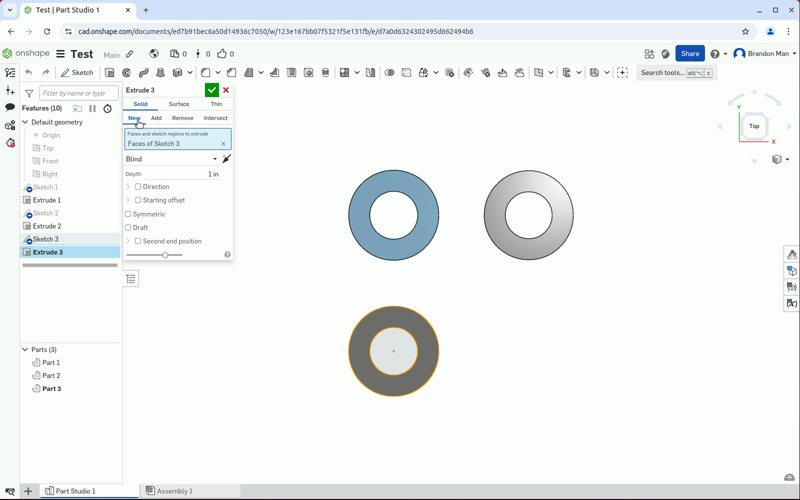
key(tab, 4)
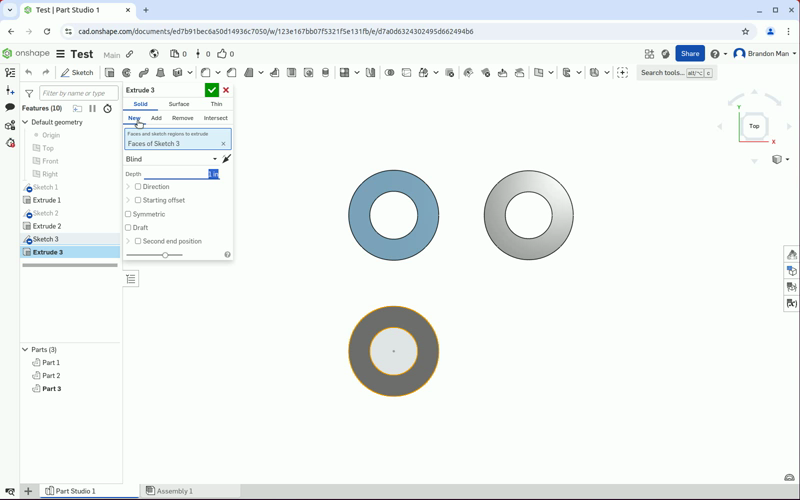
text(11.073)
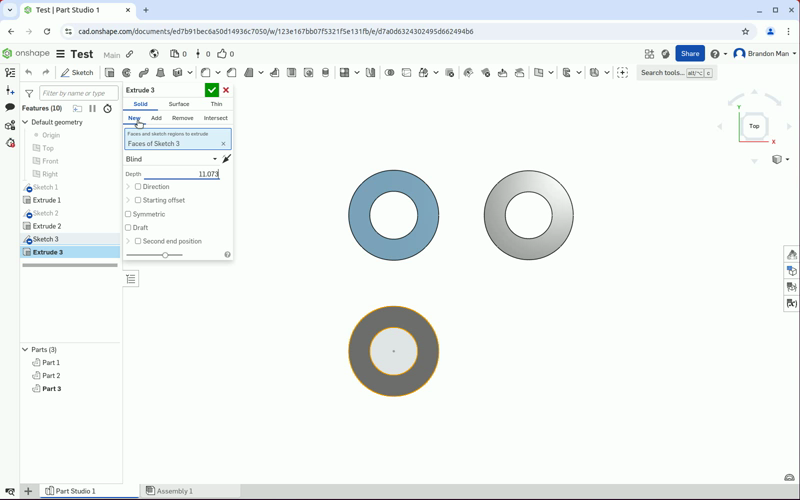
key(enter)
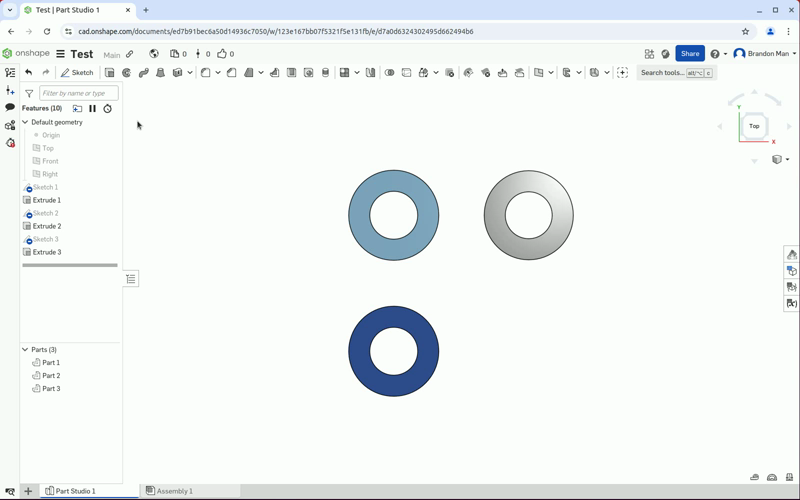
key(shift+h)
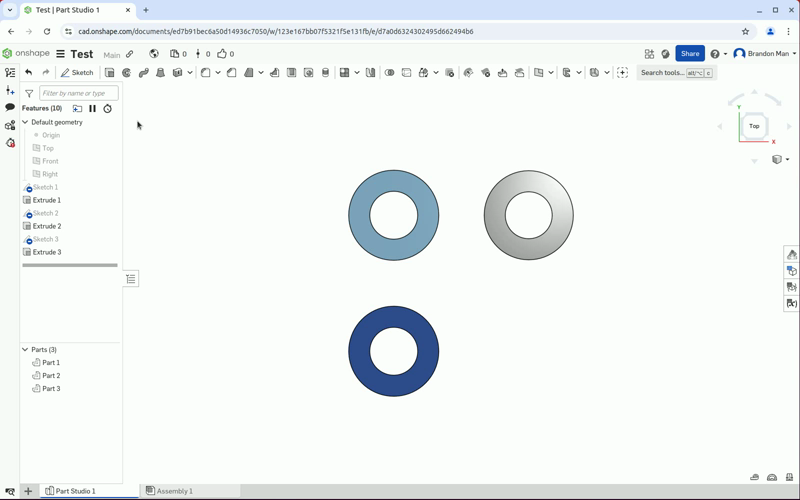
key(shift+h)
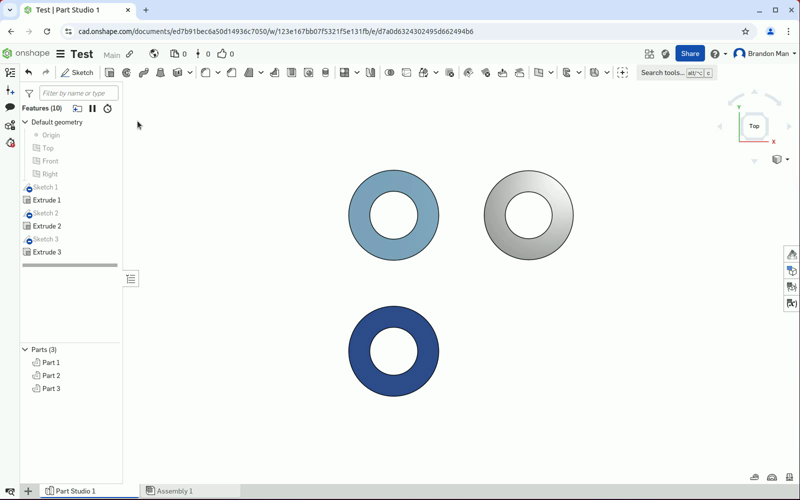
mouse_move(73, 189)
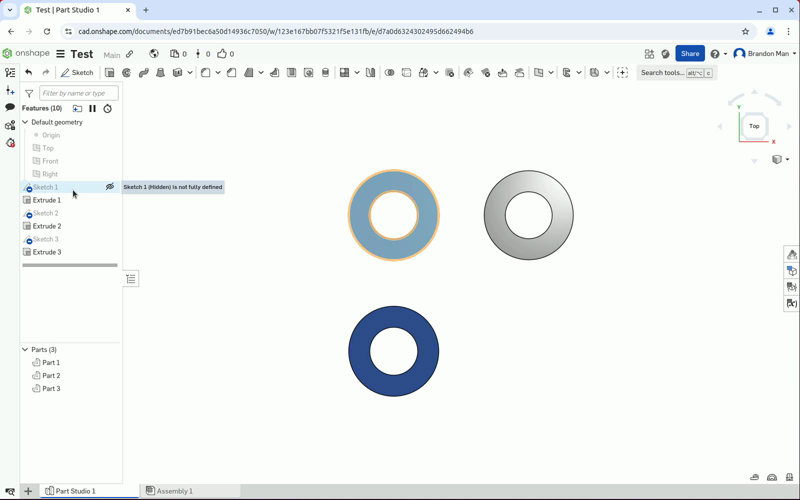
click(73, 189)
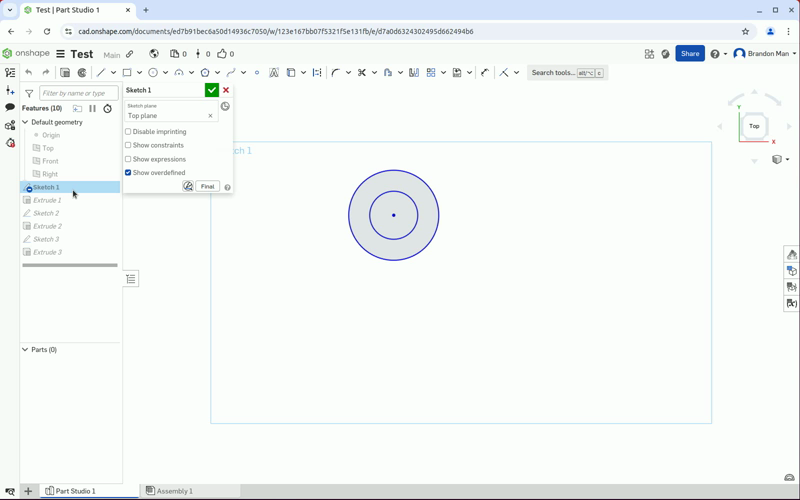
mouse_move(229, 92)
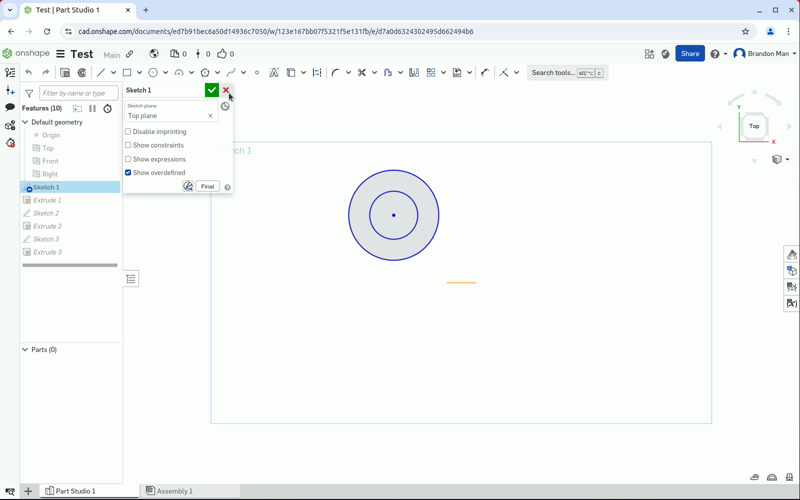
click(229, 92)
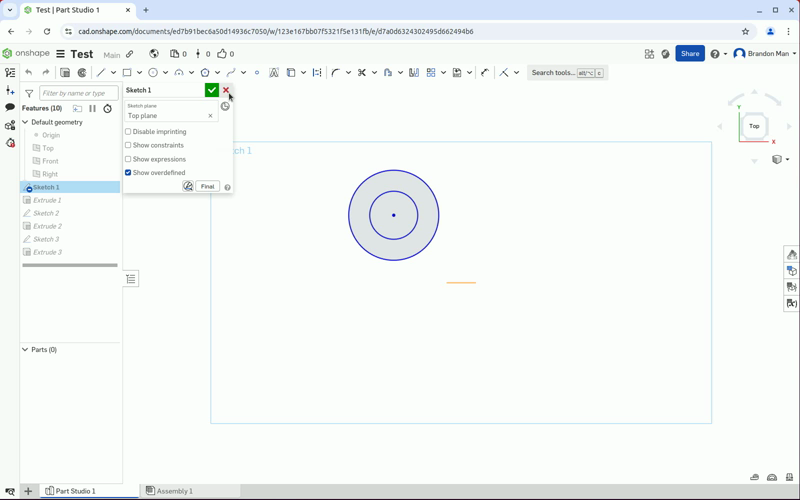
key(shift+s)
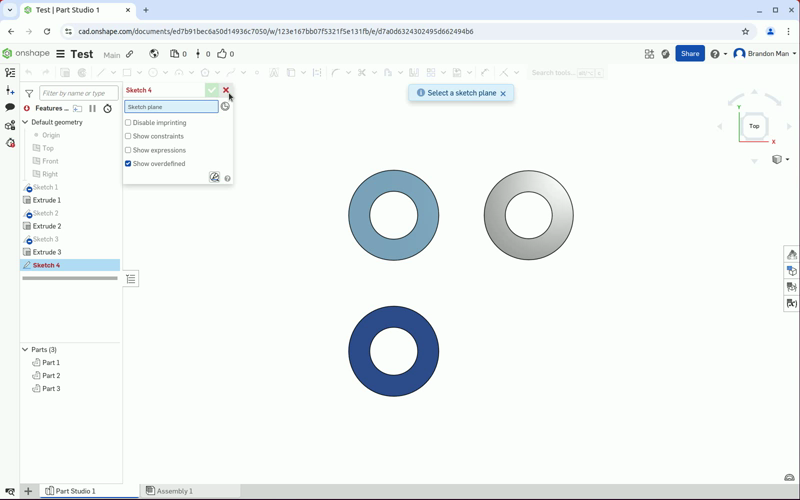
mouse_move(73, 150)
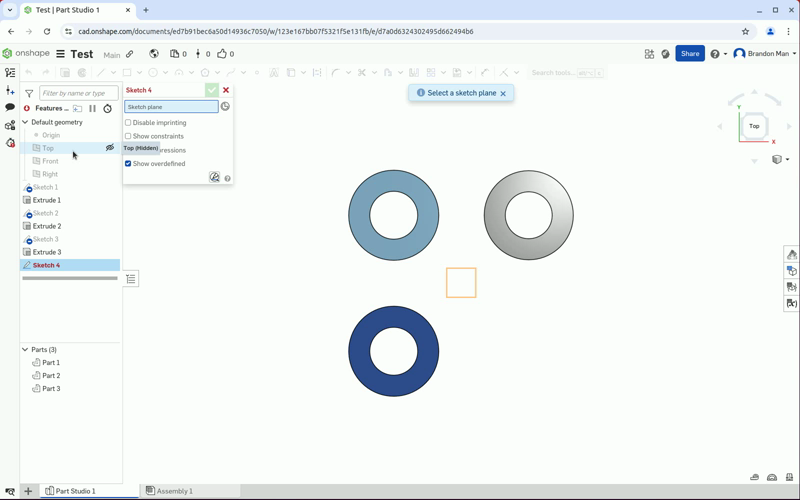
click(73, 150)
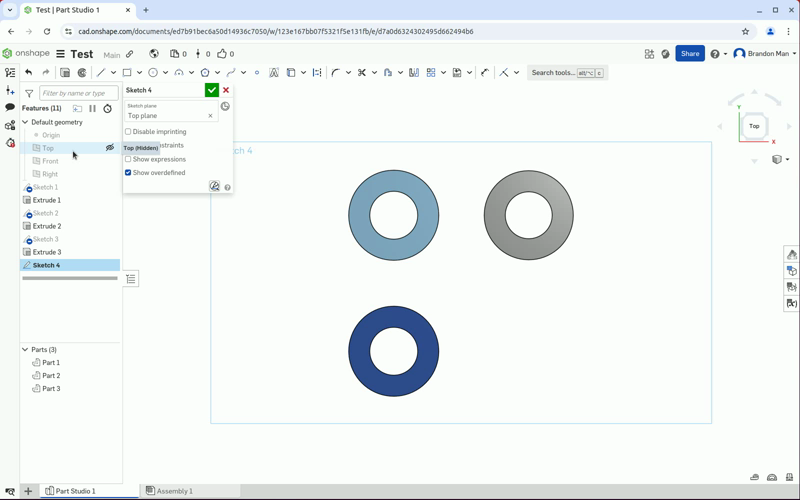
mouse_move(73, 352)
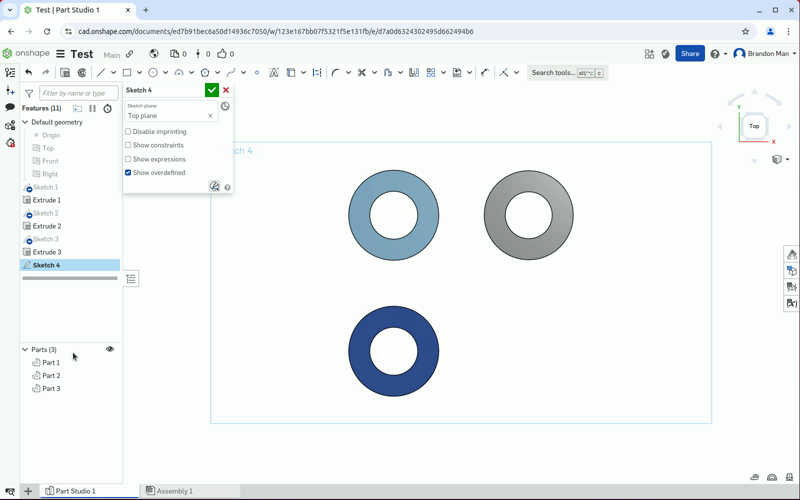
key(y)
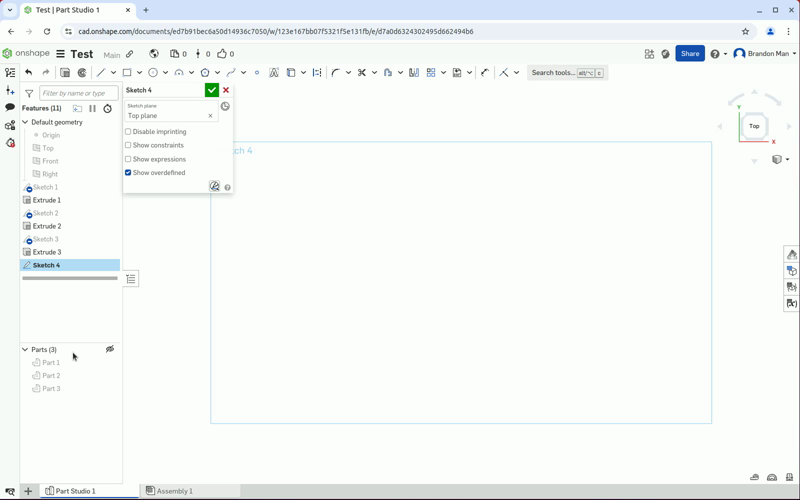
key(c)
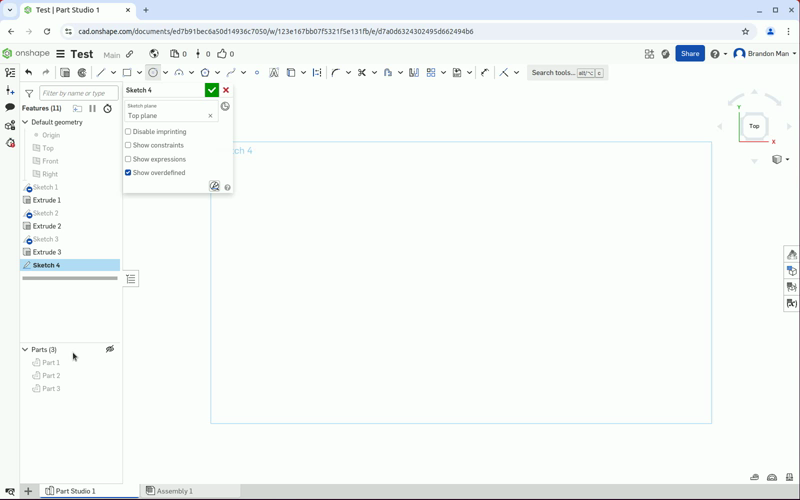
key_down(shift)
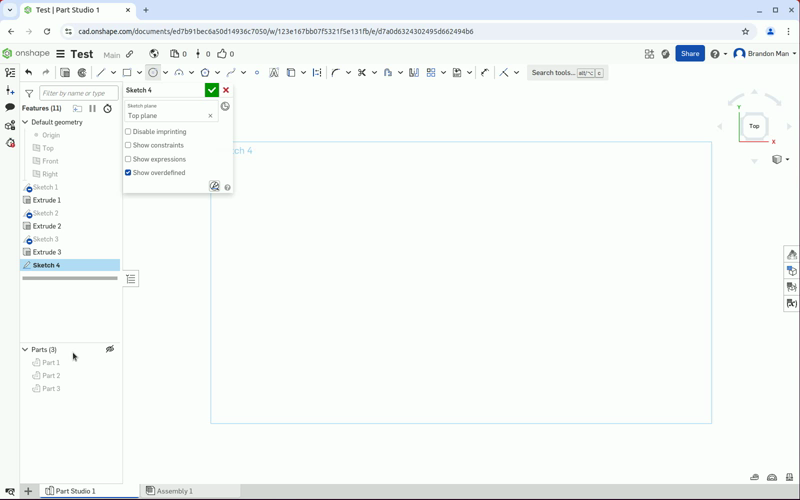
mouse_move(528, 351)
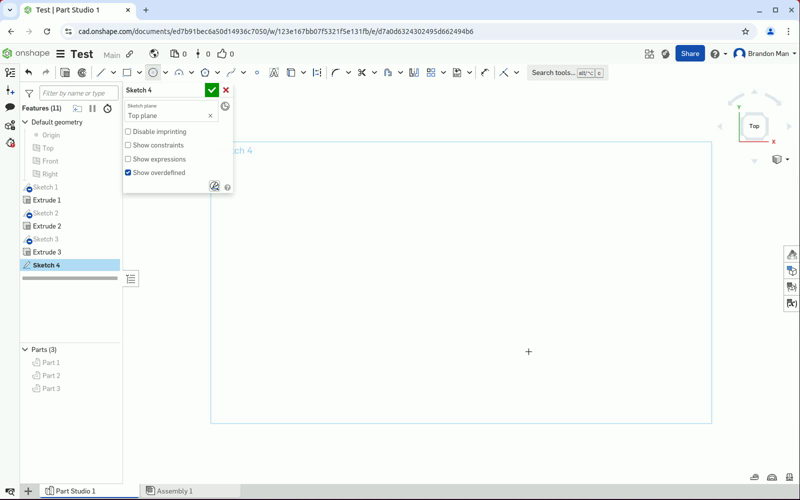
click(528, 351)
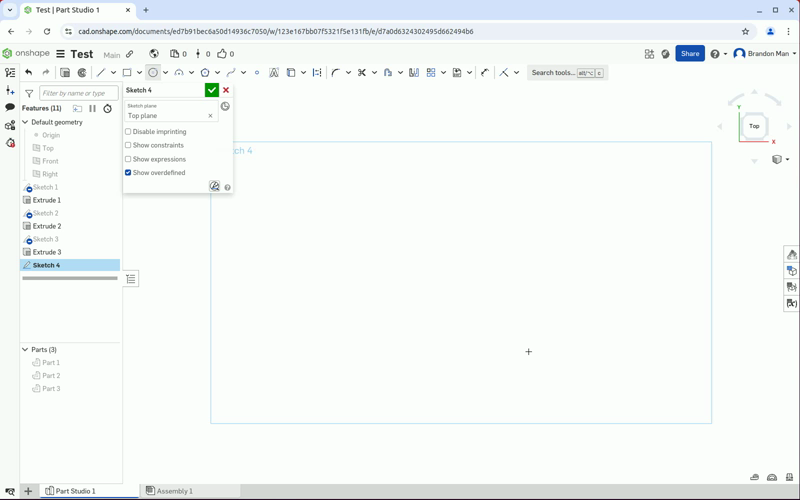
key_up(shift)
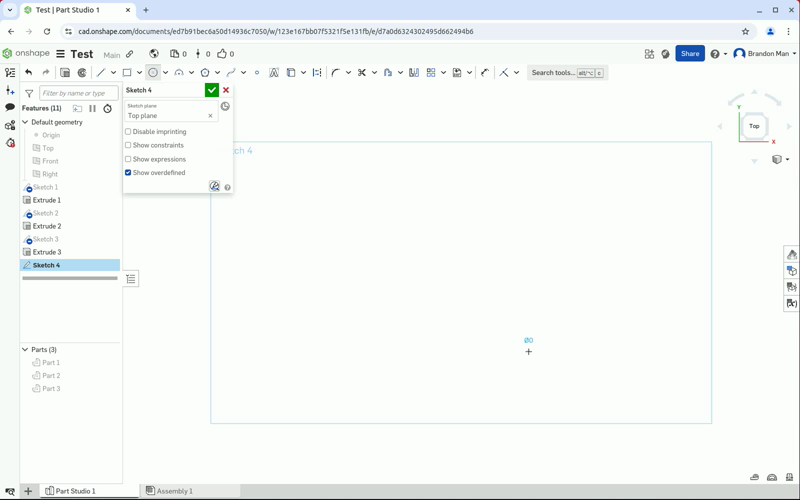
mouse_move(573, 351)
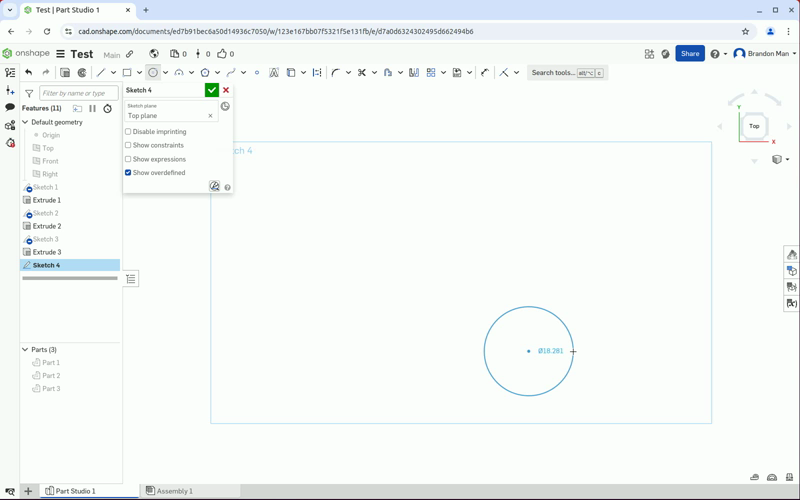
click(573, 351)
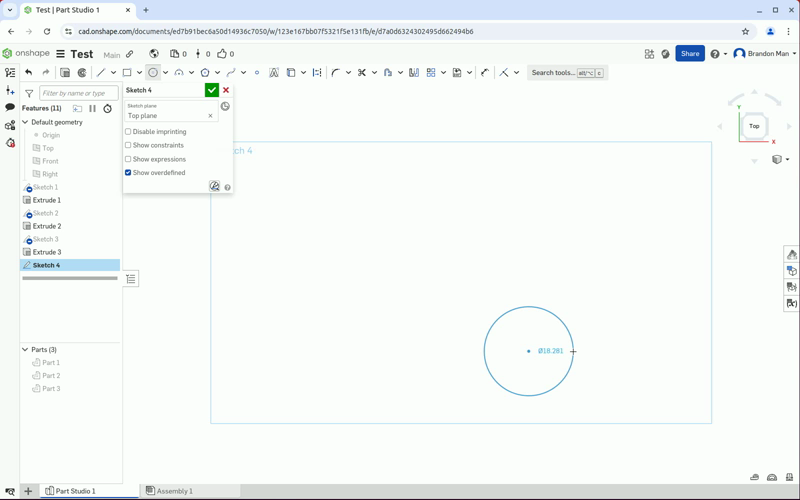
key(esc)
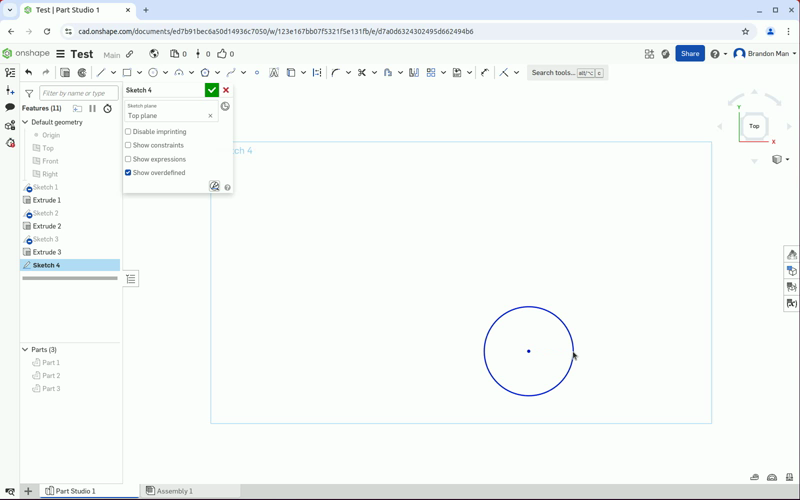
key(c)
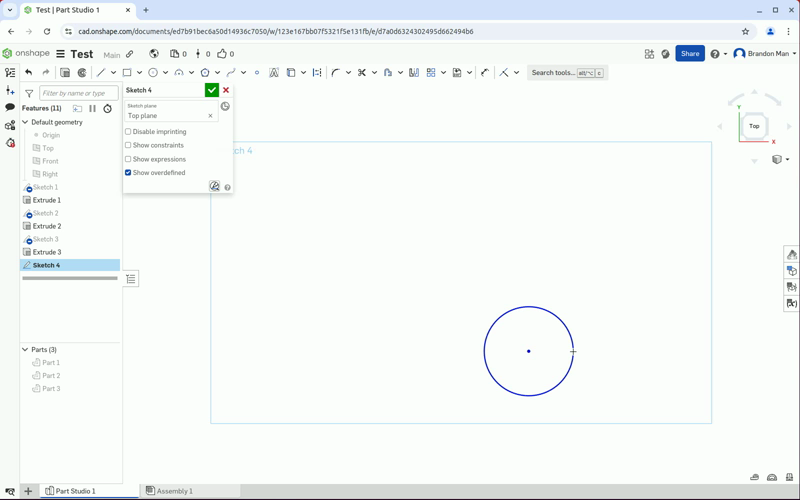
key_down(shift)
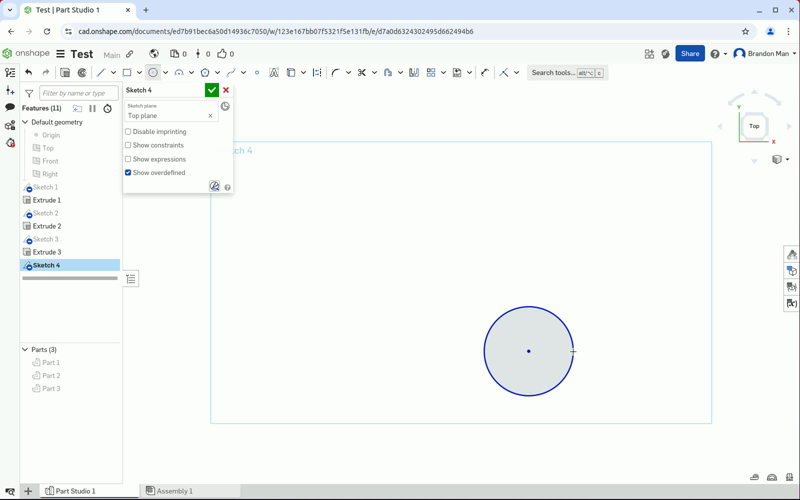
mouse_move(528, 351)
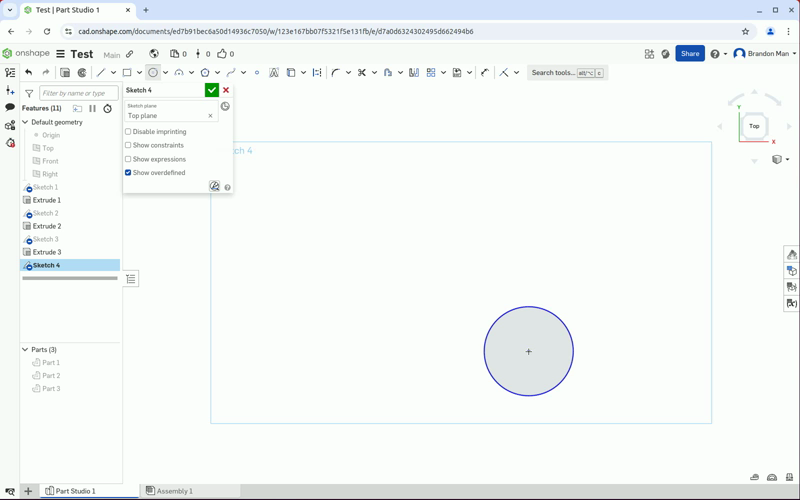
click(528, 351)
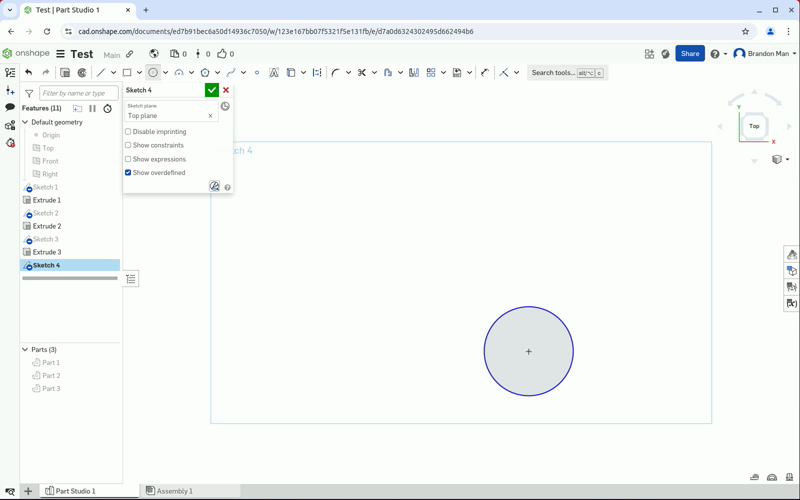
key_up(shift)
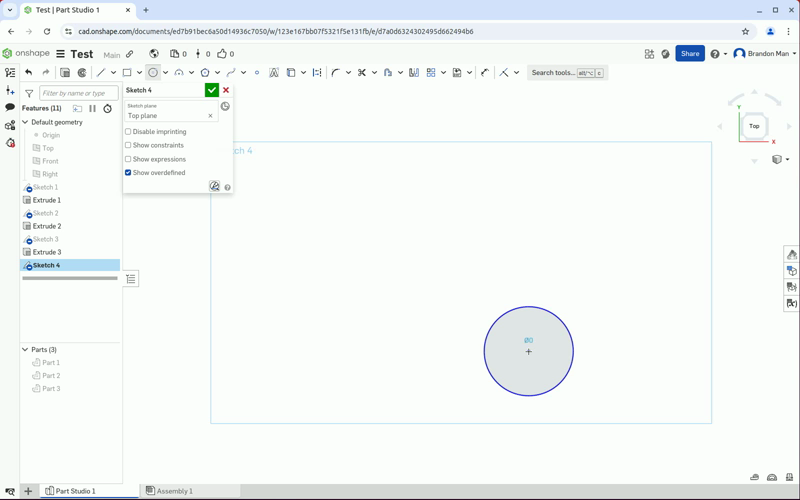
mouse_move(552, 351)
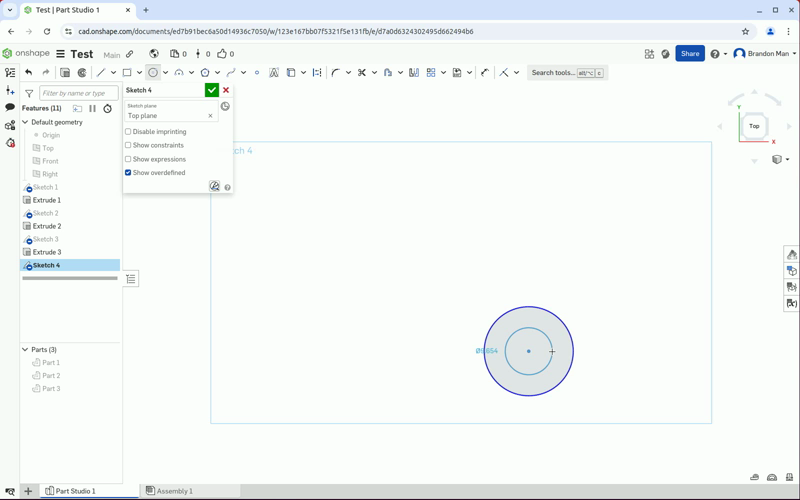
click(552, 351)
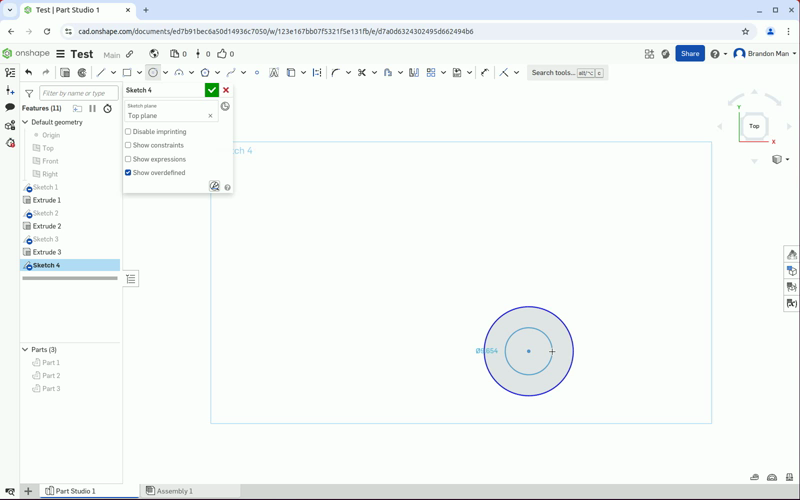
key(esc)
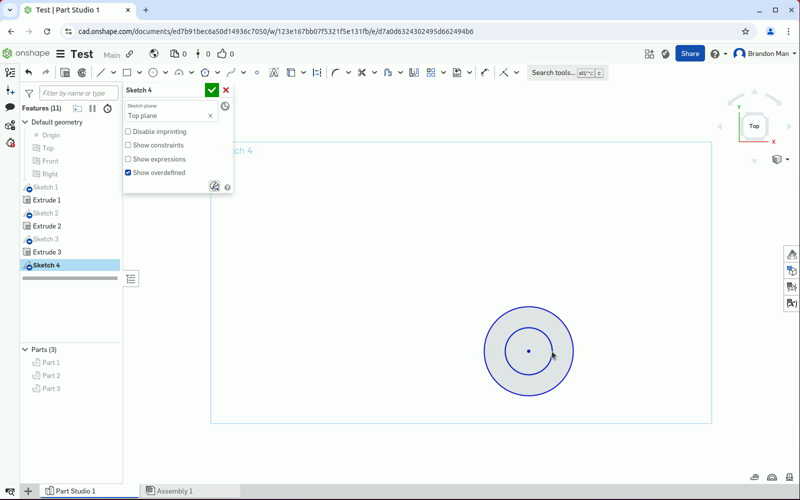
mouse_move(505, 368)
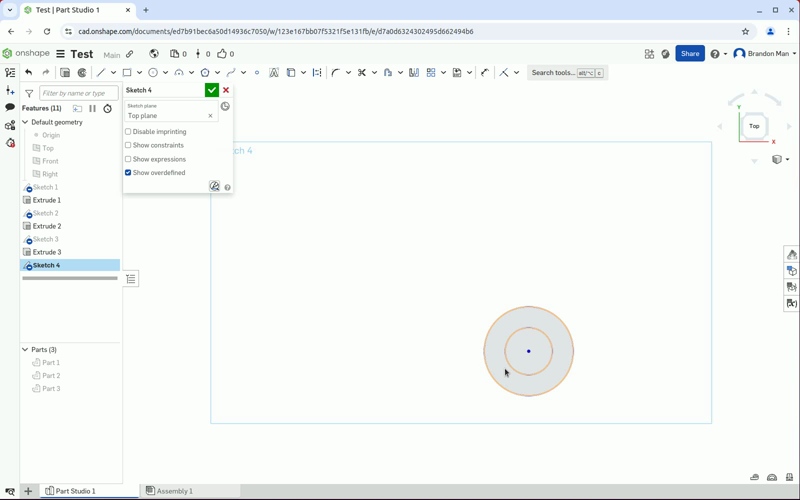
click(505, 368)
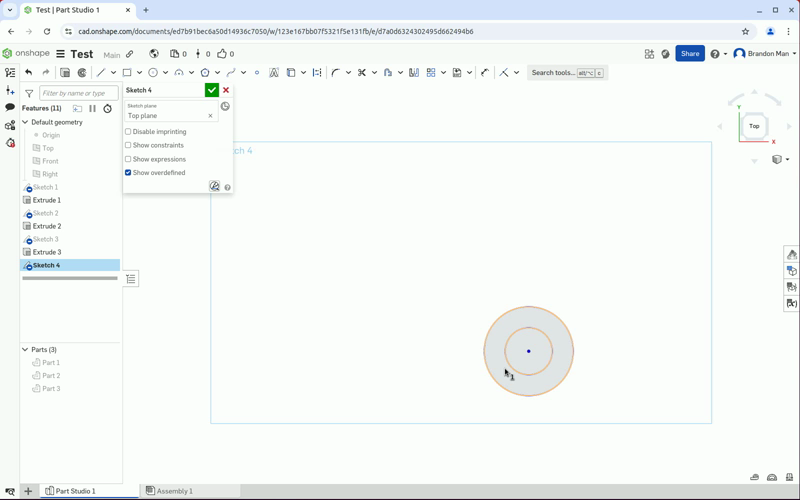
mouse_move(73, 352)
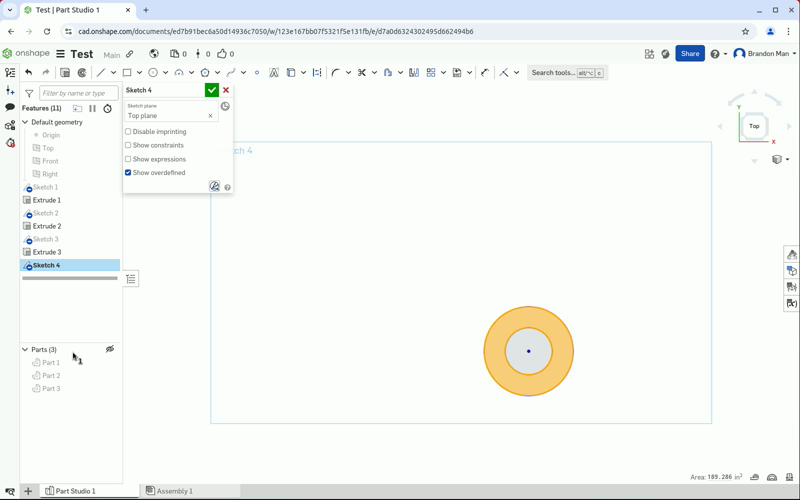
key(shift+y)
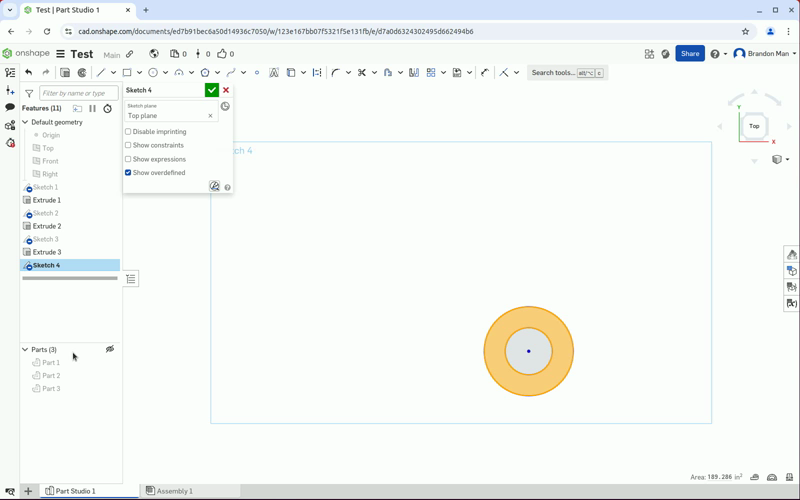
key(shift+e)
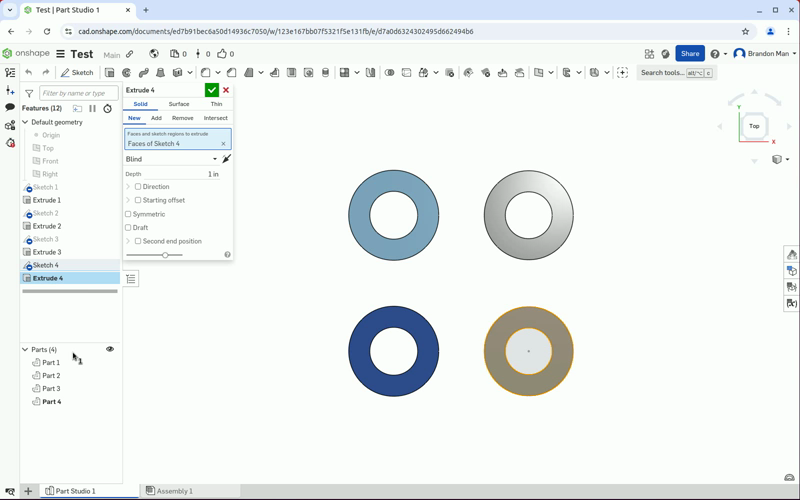
mouse_move(143, 106)
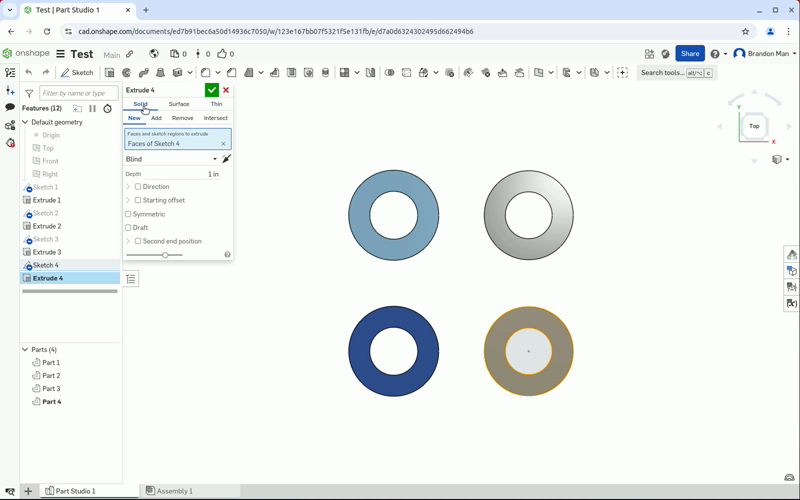
click(143, 106)
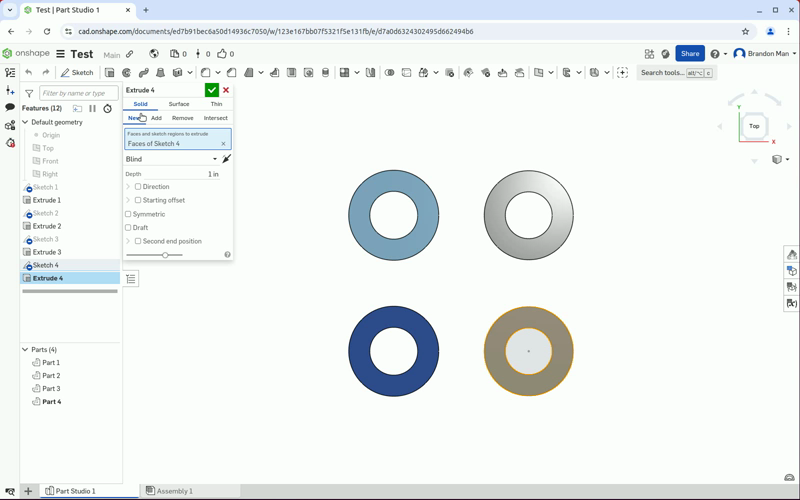
mouse_move(137, 120)
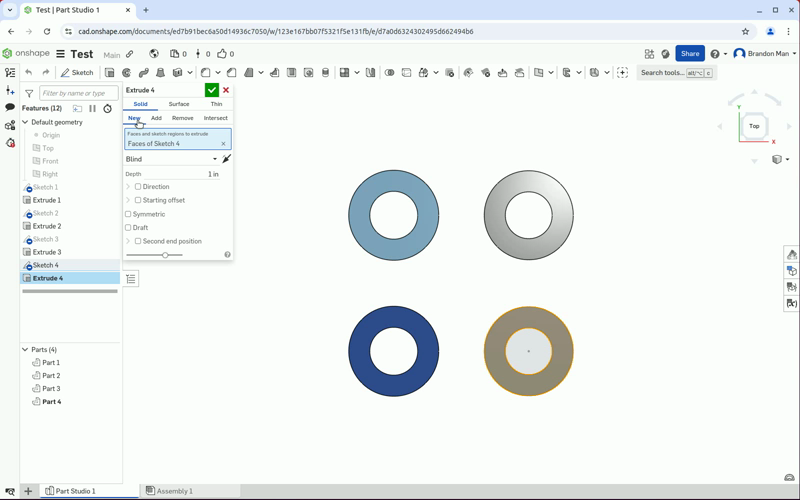
click(137, 120)
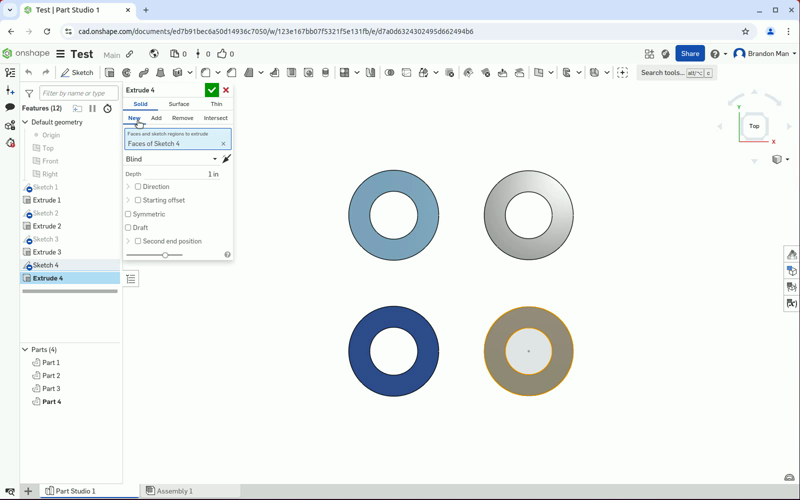
key(tab, 4)
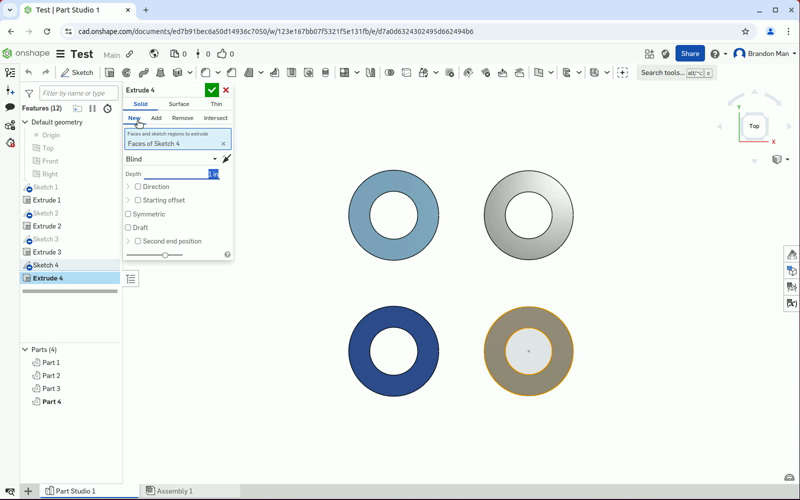
text(11.073)
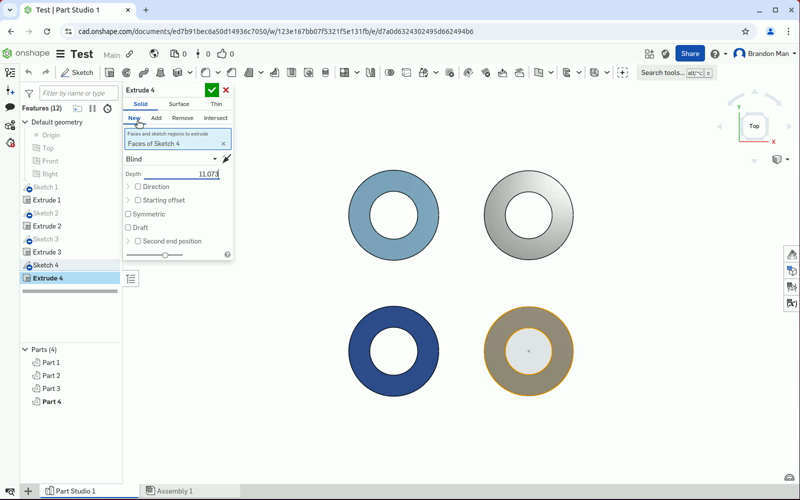
key(enter)
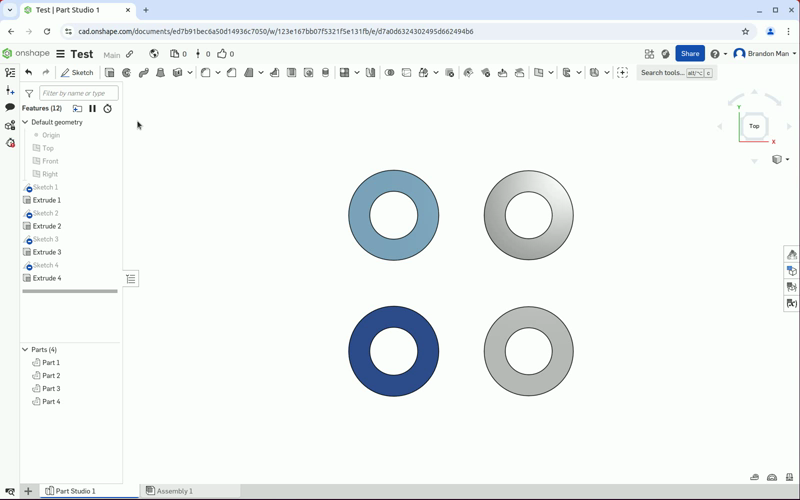
key(shift+h)
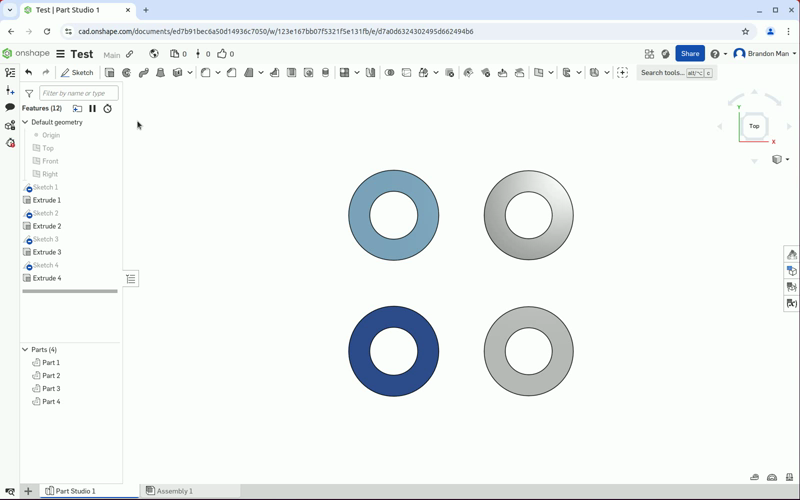
key(shift+h)
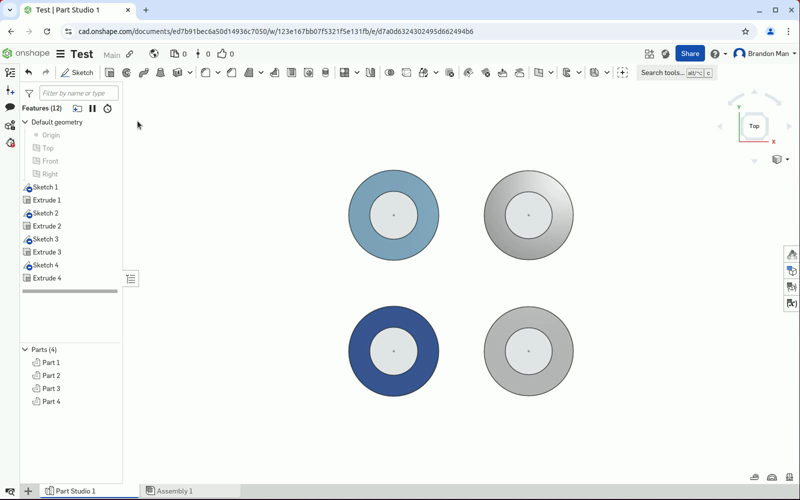
key(shift+7)
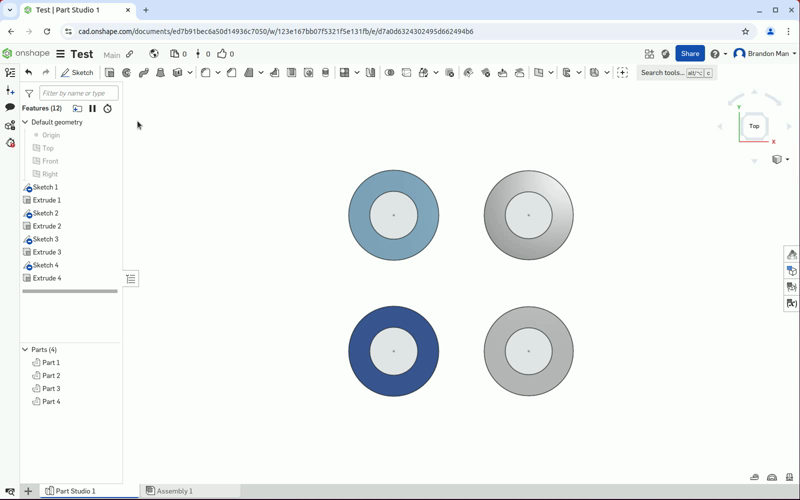
key(up, 3)
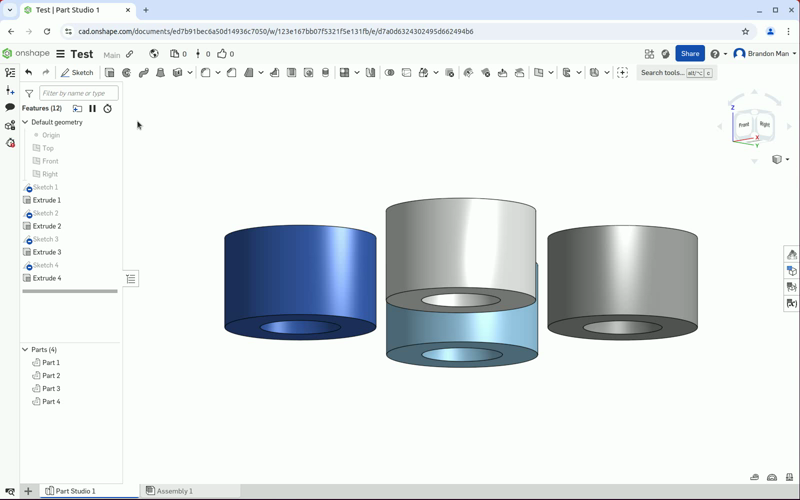
key(left, 3)
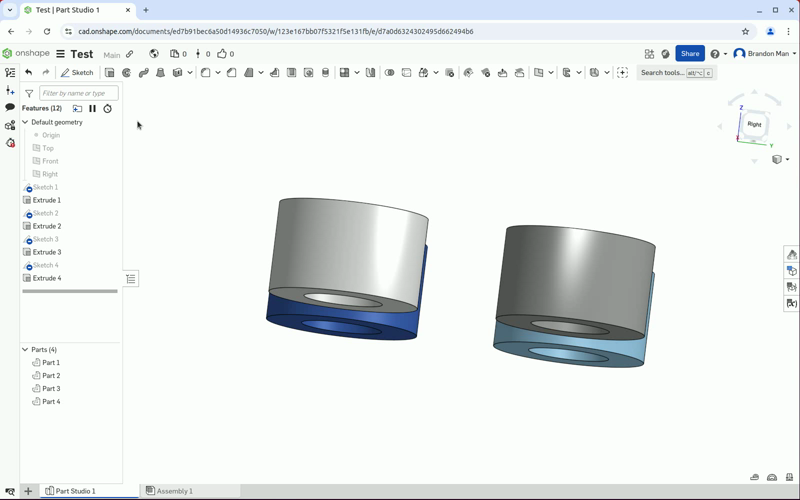
key(right, 3)
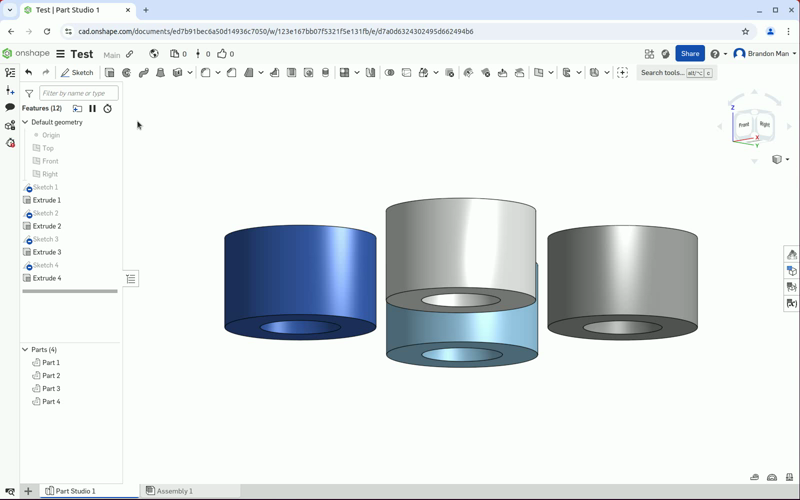
key(down, 3)
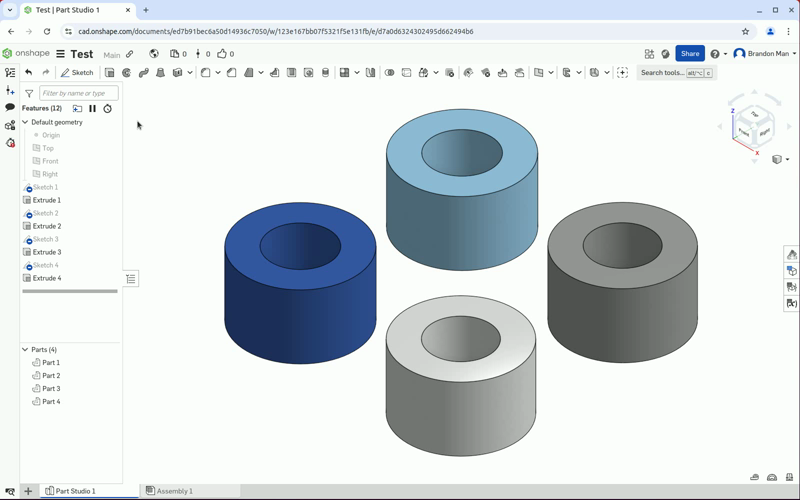
mouse_move(73, 189)
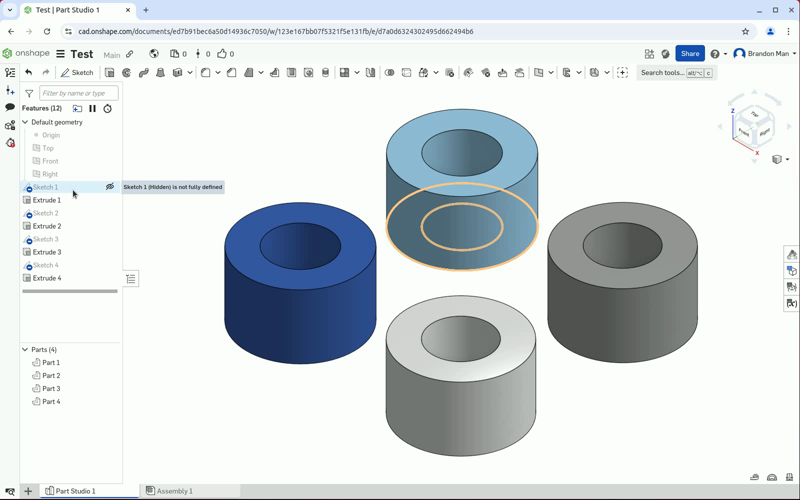
click(73, 189)